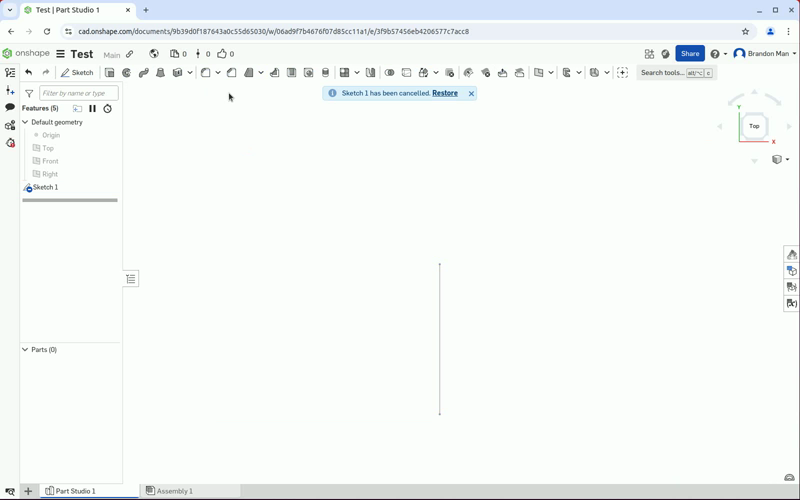
key(shift+h)
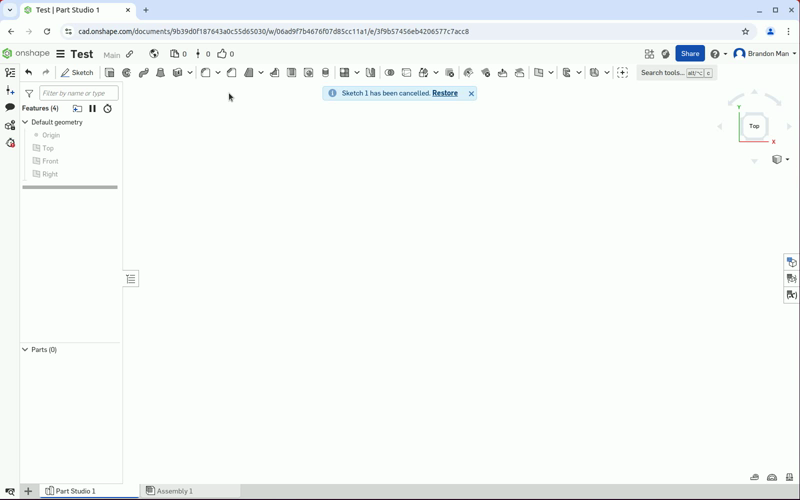
mouse_move(73, 352)
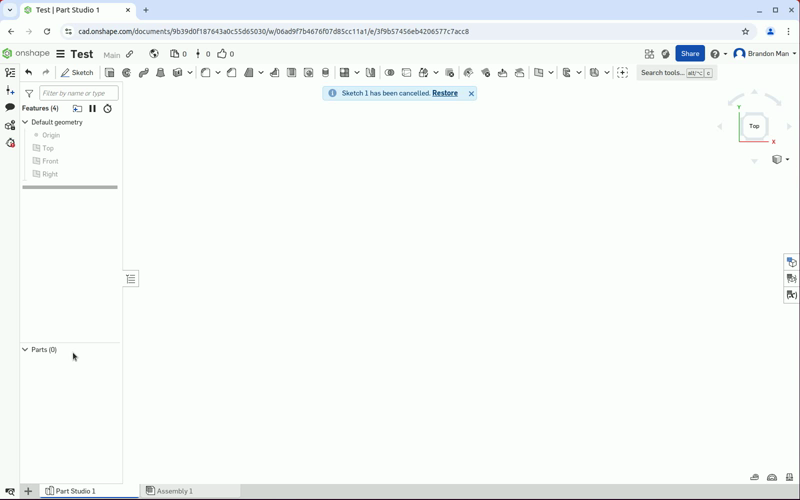
key(y)
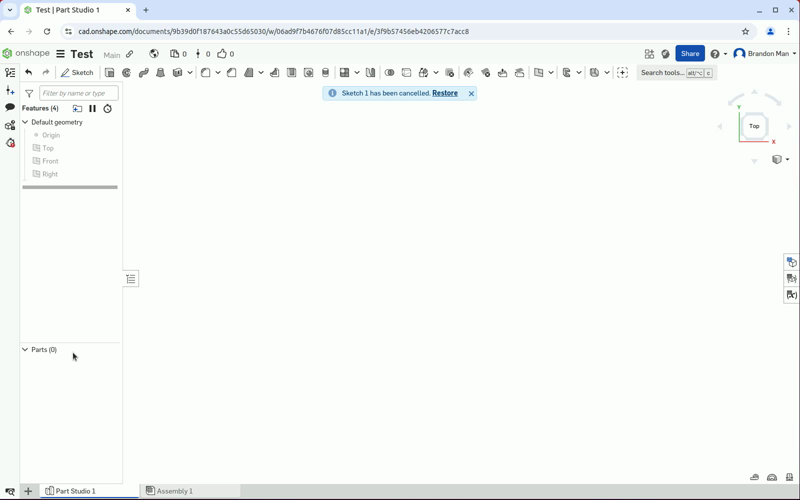
key(shift+p)
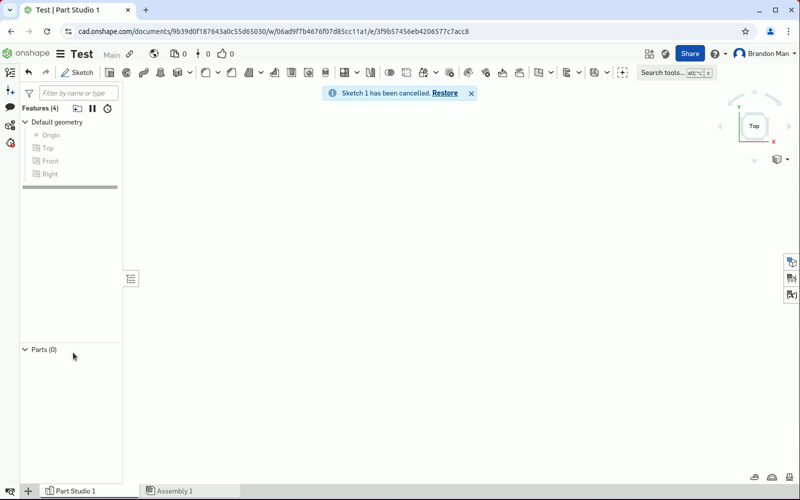
key(space)
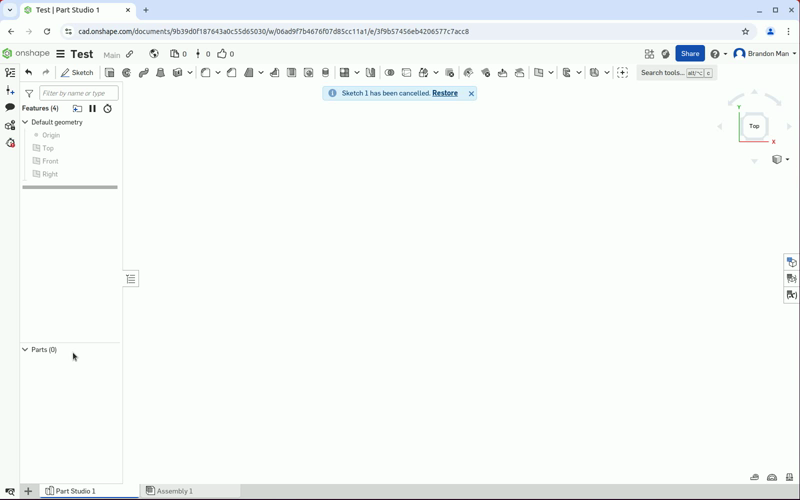
key_down(shift)
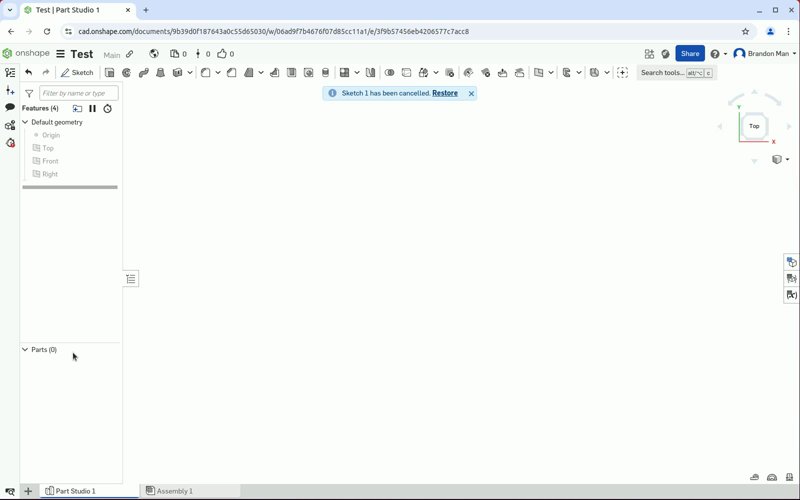
key(up)
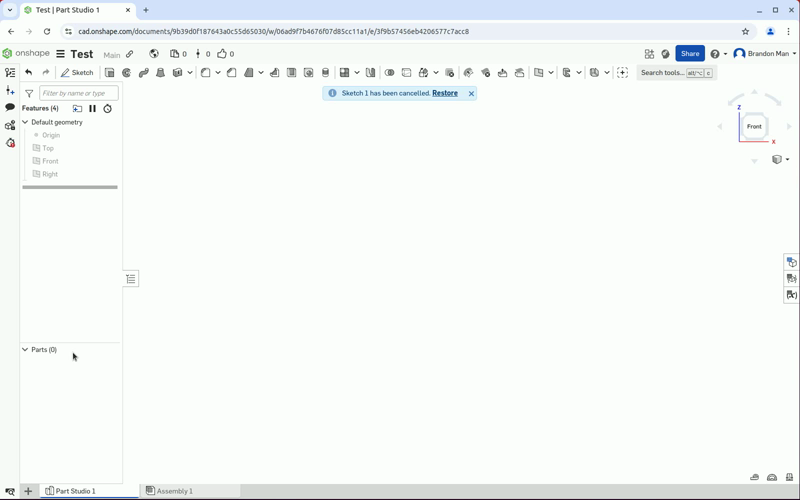
key_up(shift)
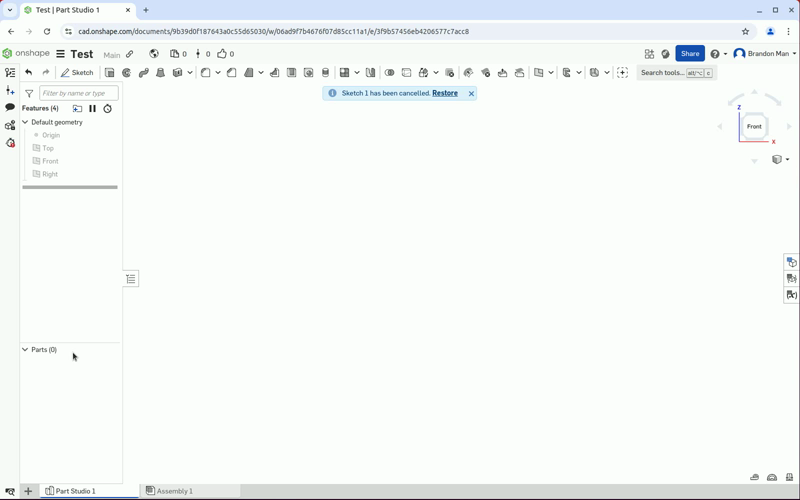
mouse_move(73, 352)
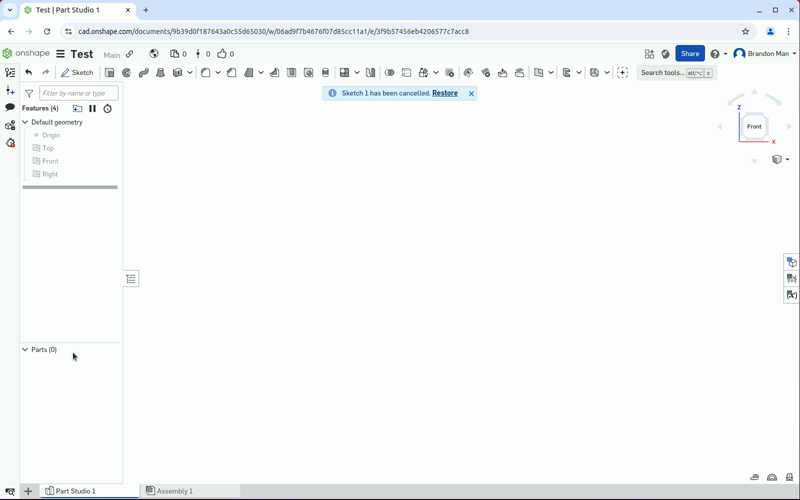
key(shift+y)
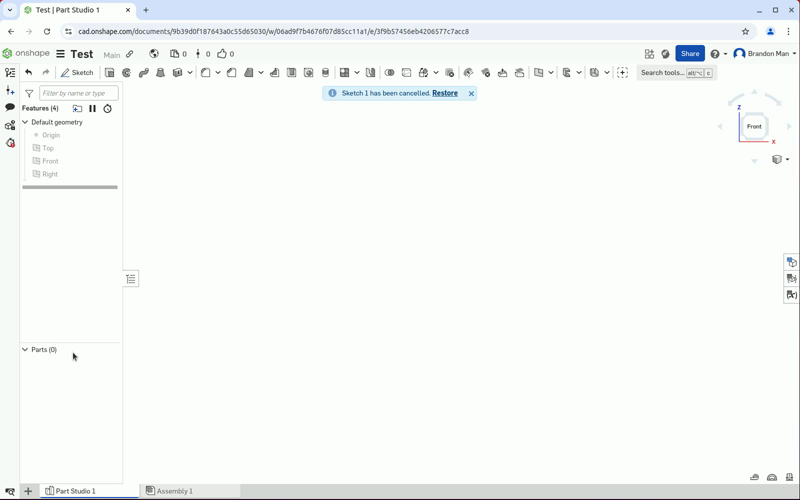
key(shift+s)
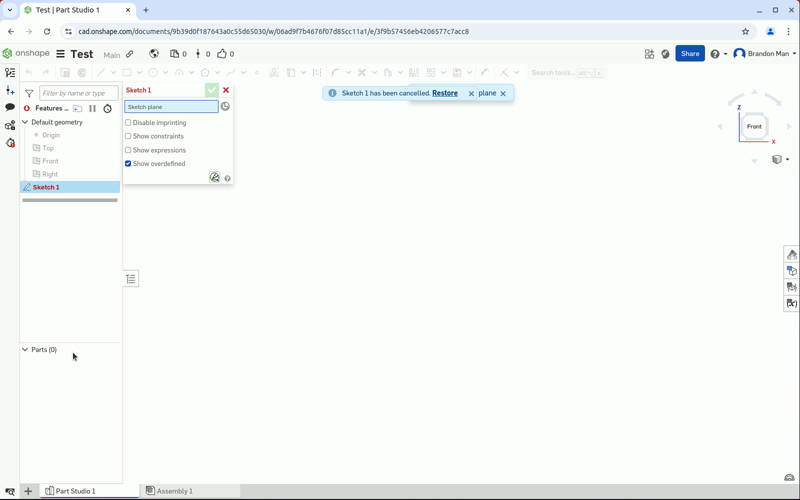
mouse_move(73, 163)
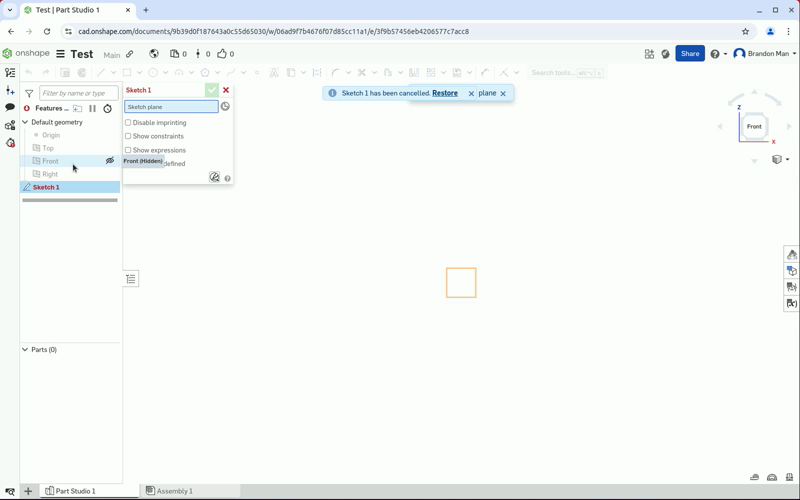
click(73, 163)
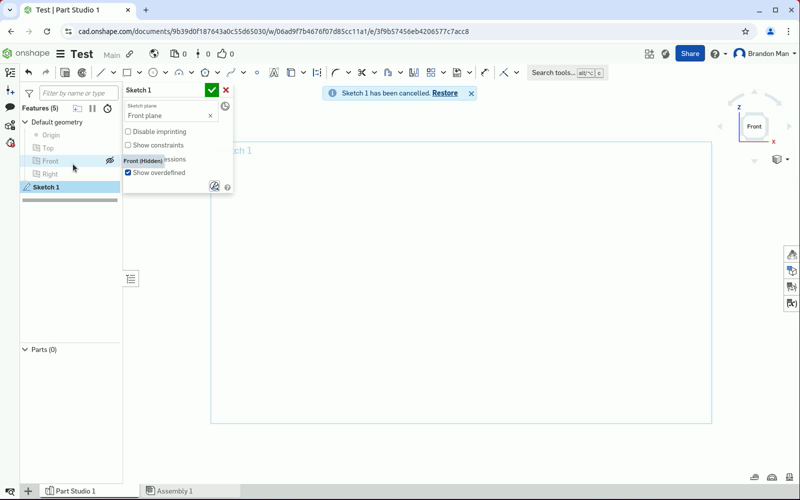
mouse_move(73, 352)
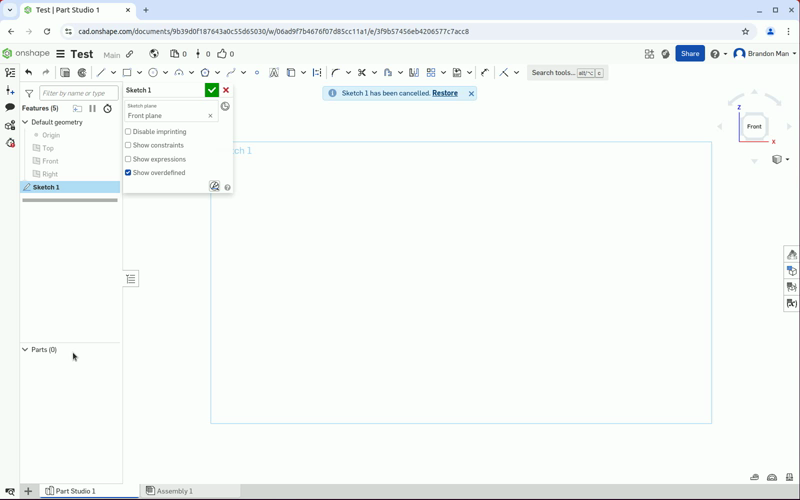
key(y)
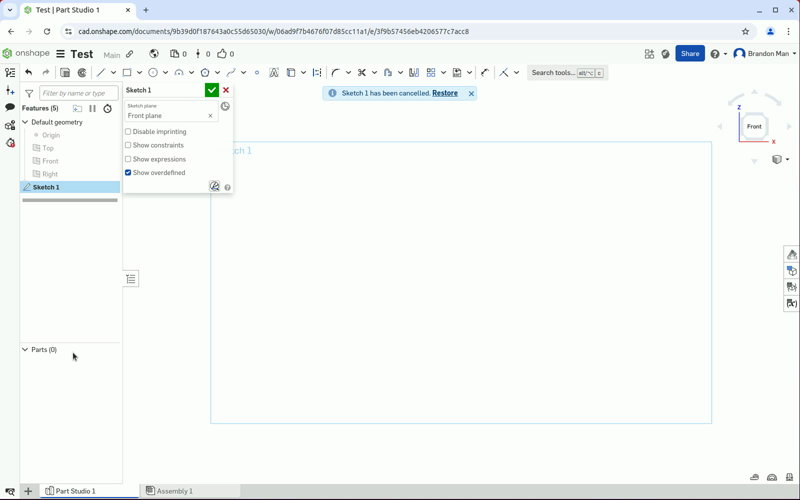
key(c)
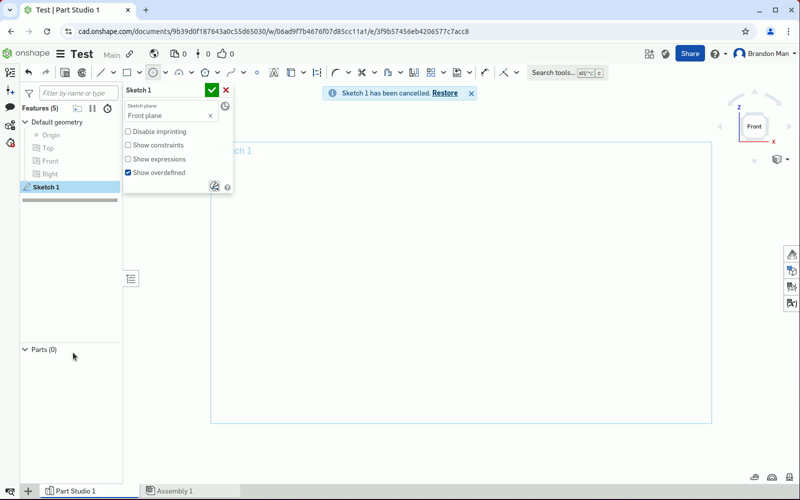
key_down(shift)
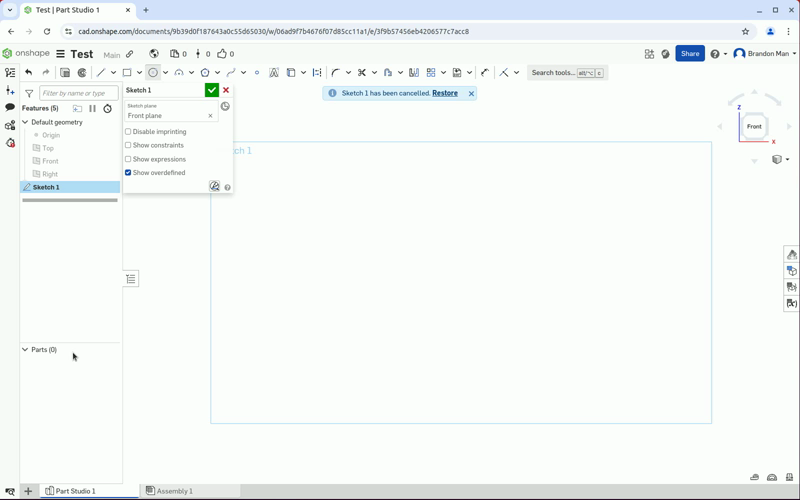
mouse_move(460, 282)
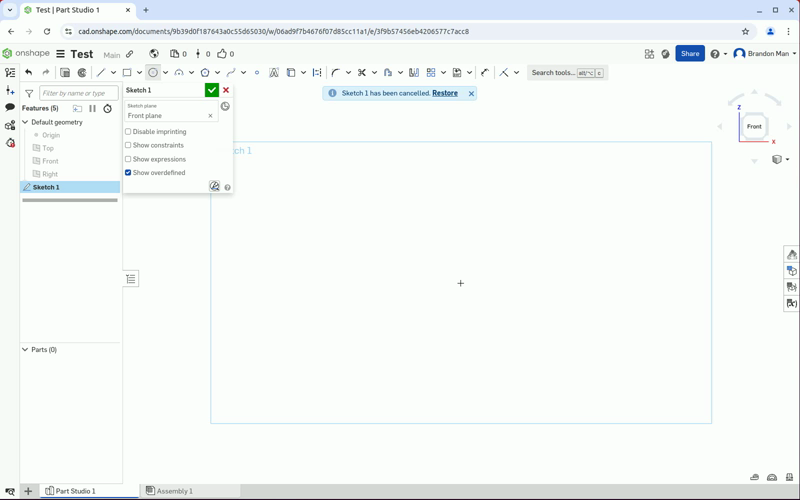
click(460, 282)
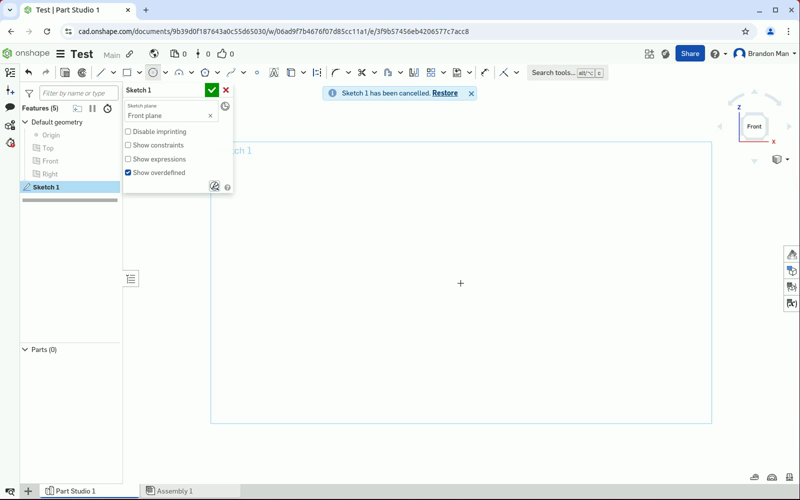
key_up(shift)
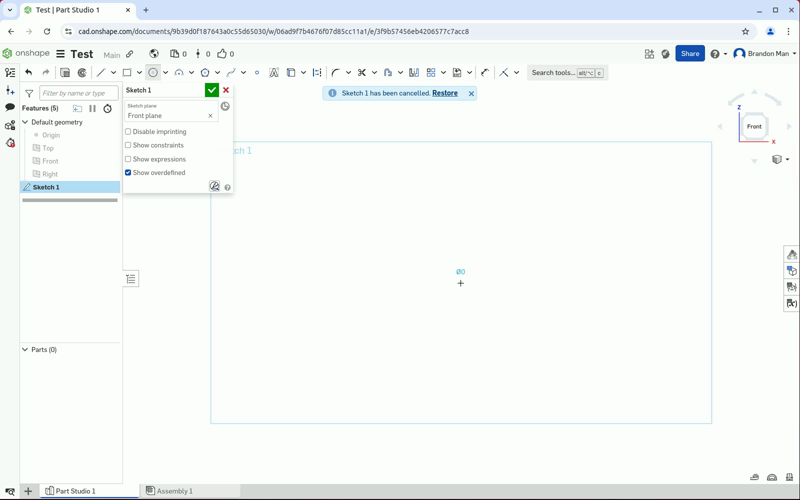
mouse_move(473, 282)
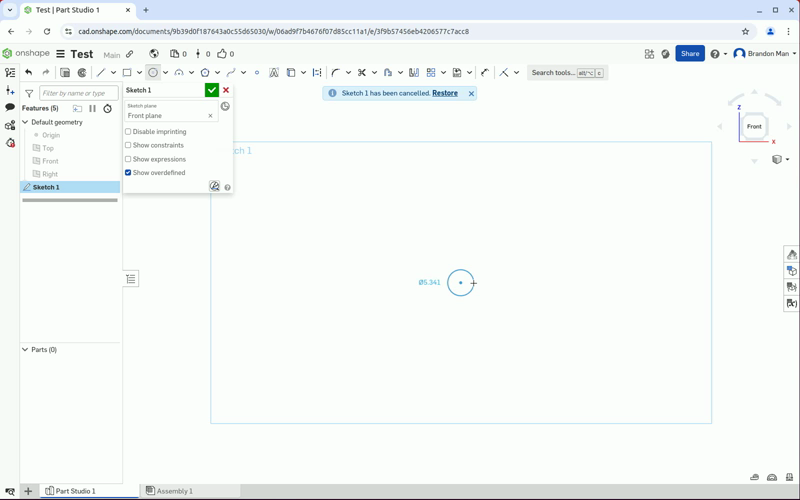
click(473, 282)
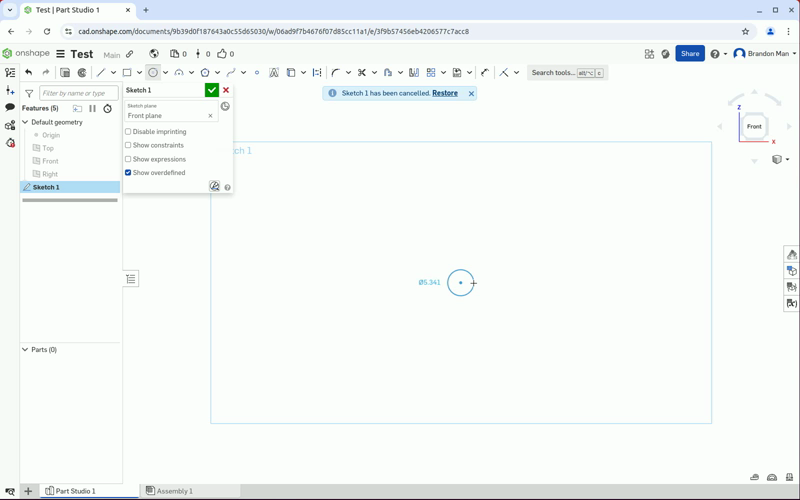
key(esc)
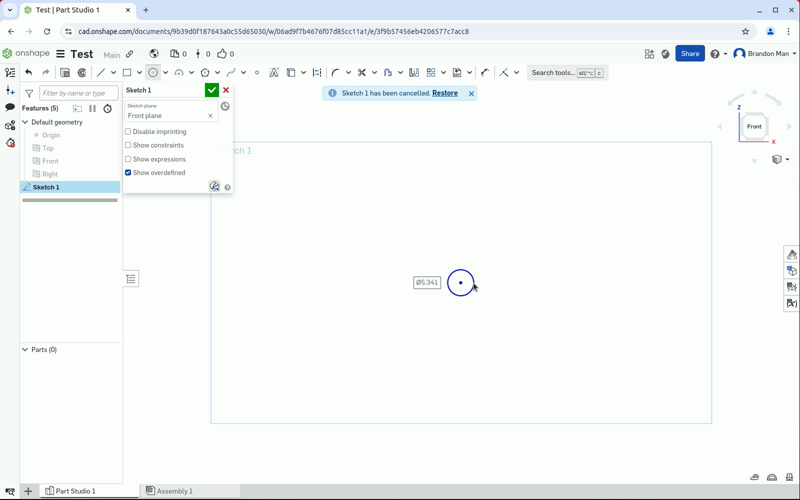
mouse_move(472, 283)
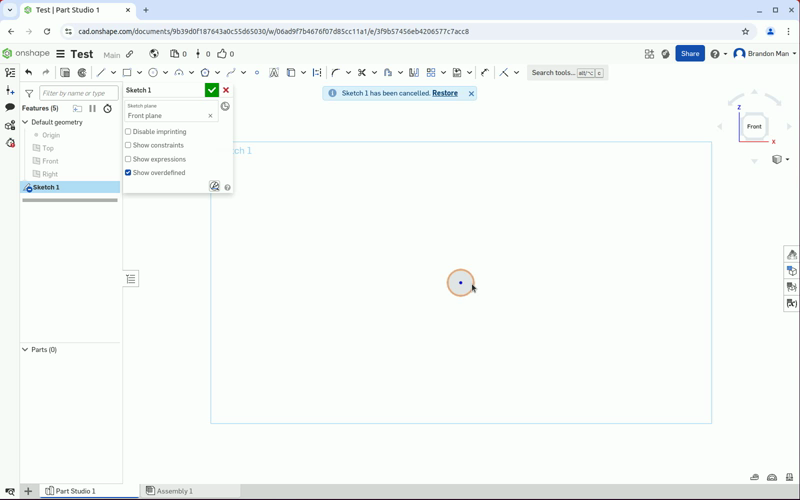
scroll(6)
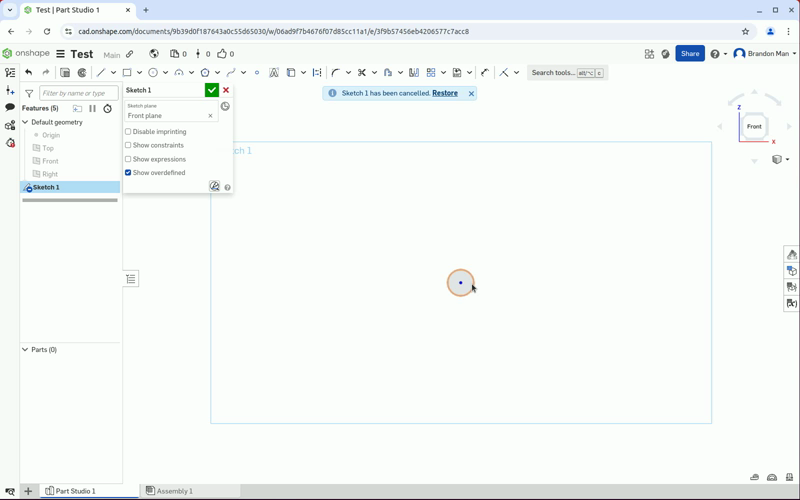
scroll(6)
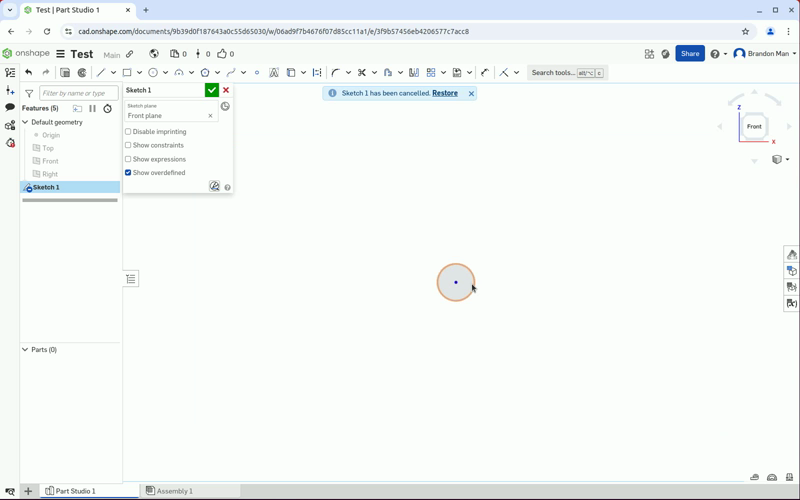
scroll(6)
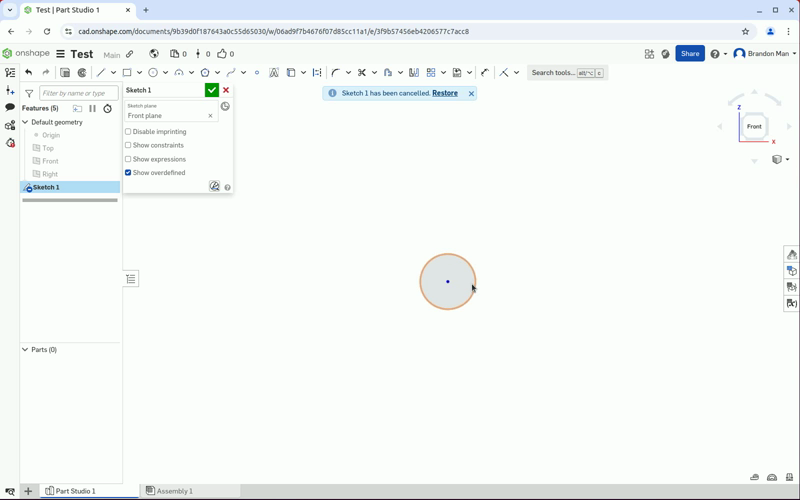
scroll(6)
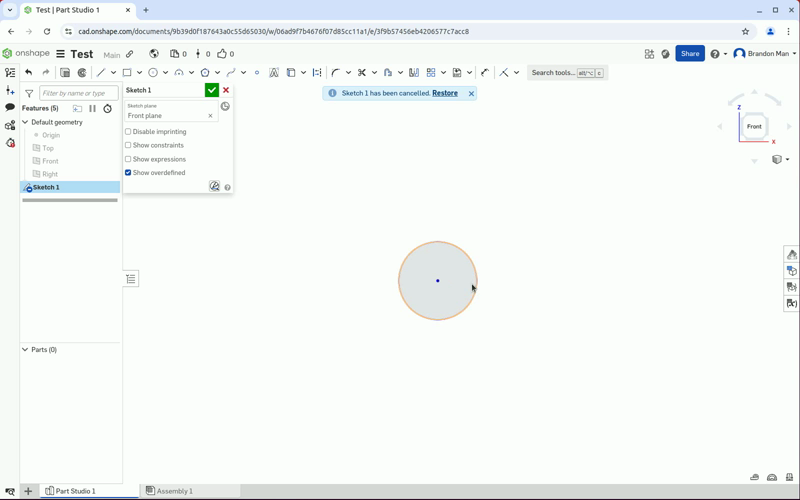
scroll(6)
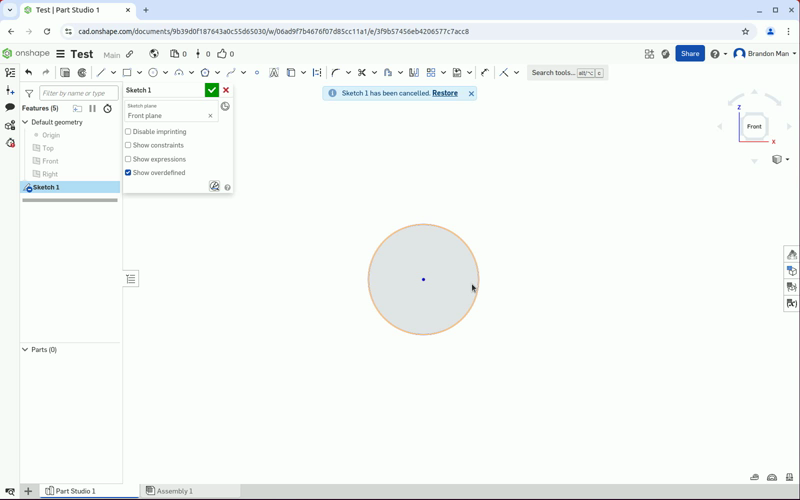
scroll(6)
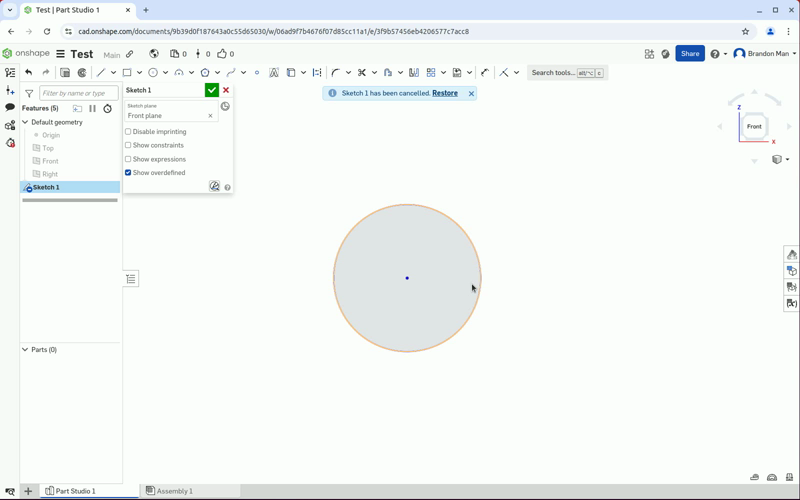
scroll(6)
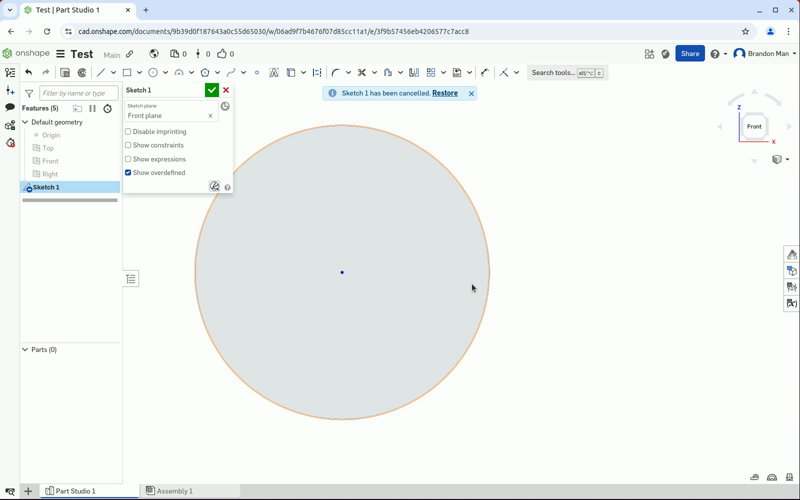
click(472, 283)
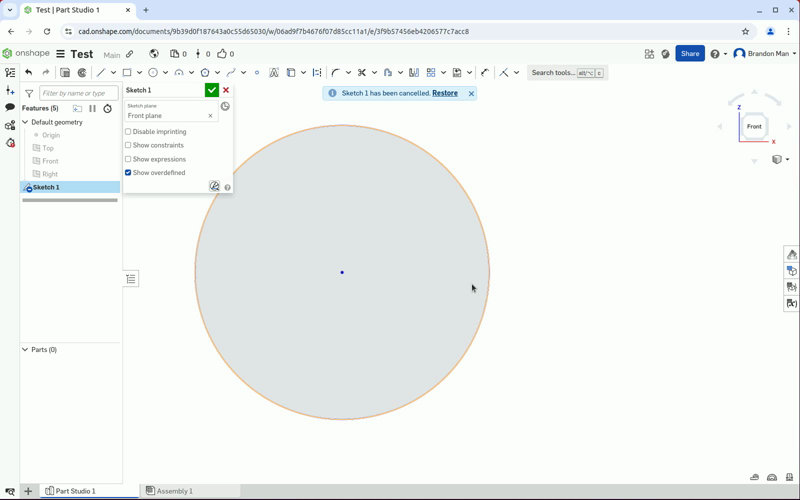
scroll(-6)
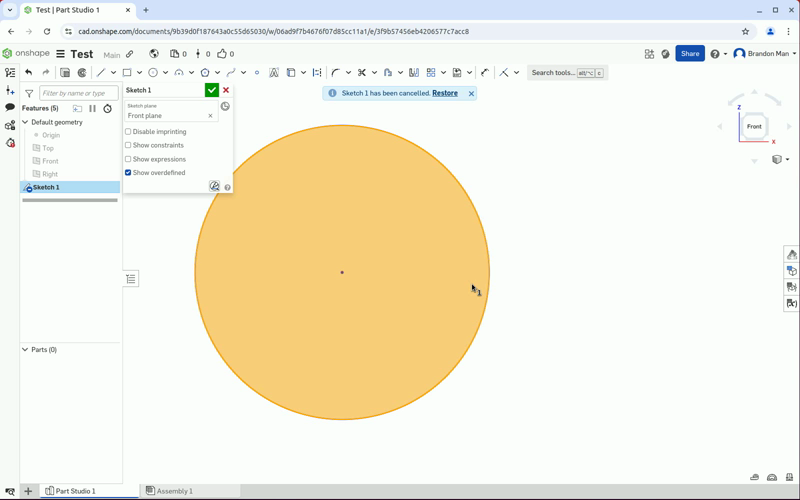
scroll(-6)
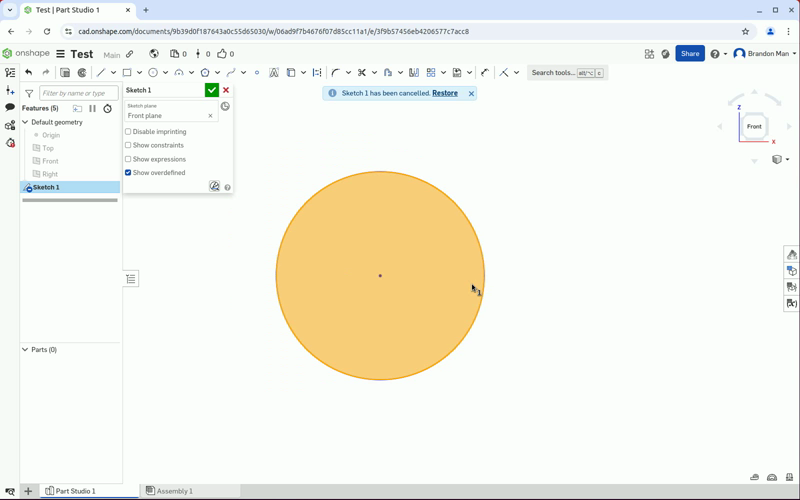
scroll(-6)
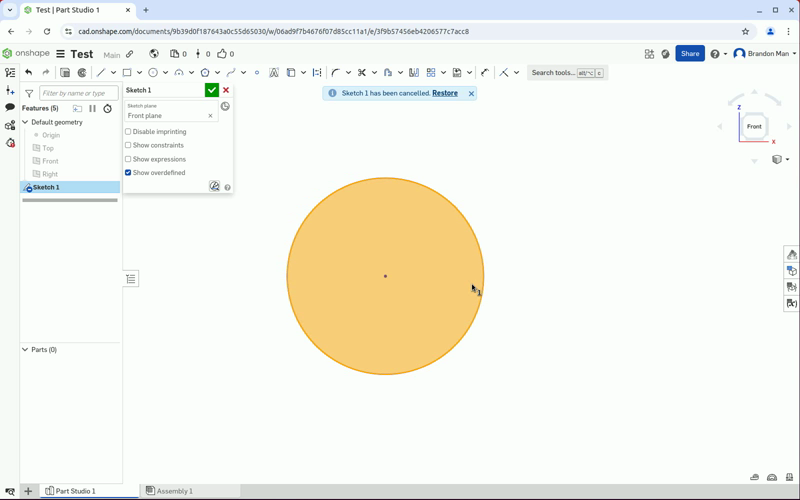
scroll(-6)
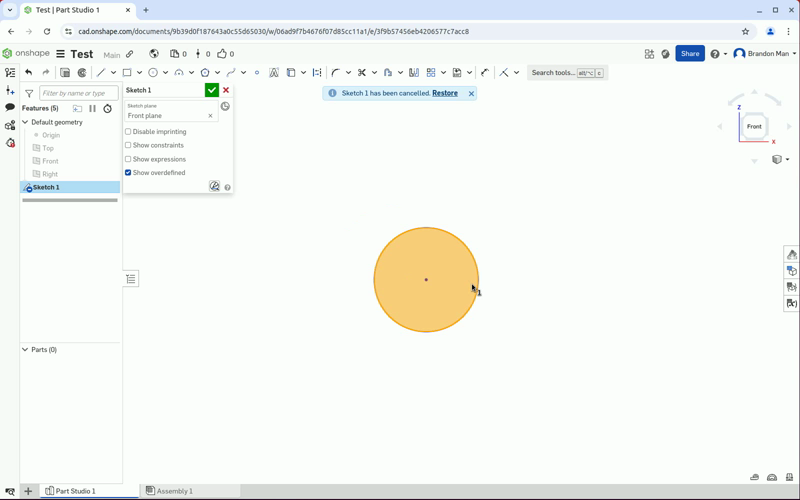
scroll(-6)
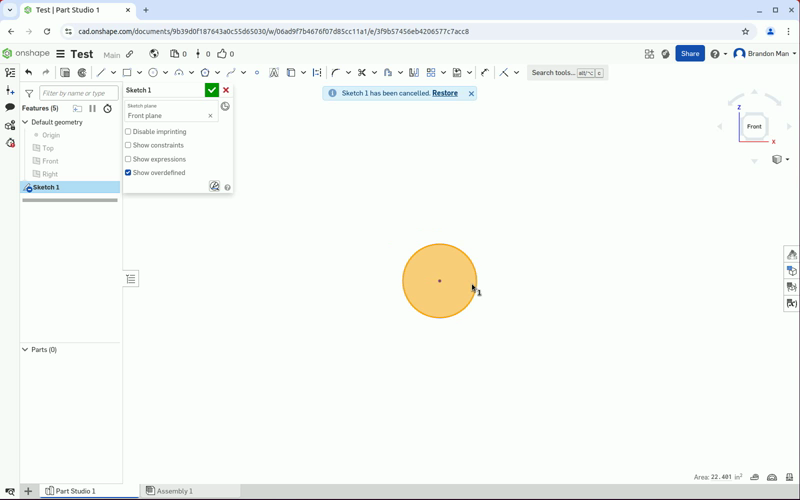
scroll(-6)
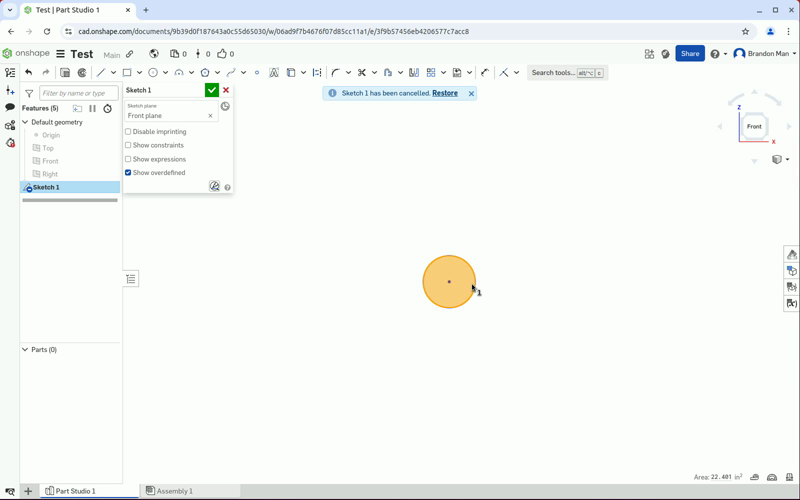
scroll(-6)
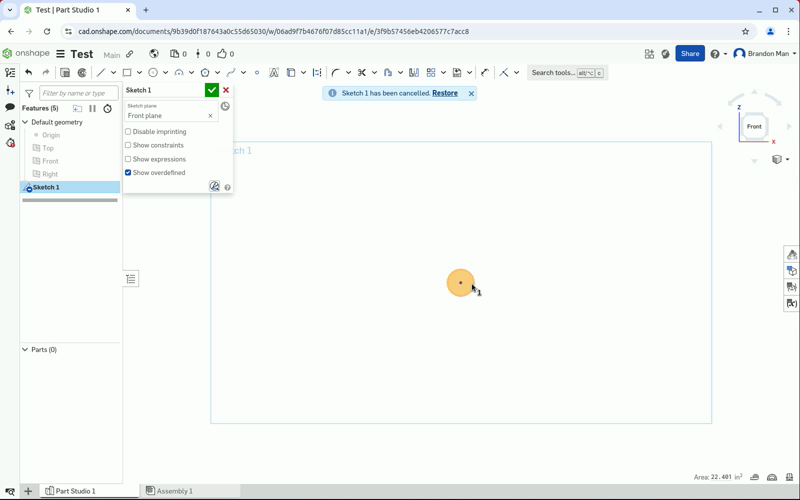
mouse_move(73, 352)
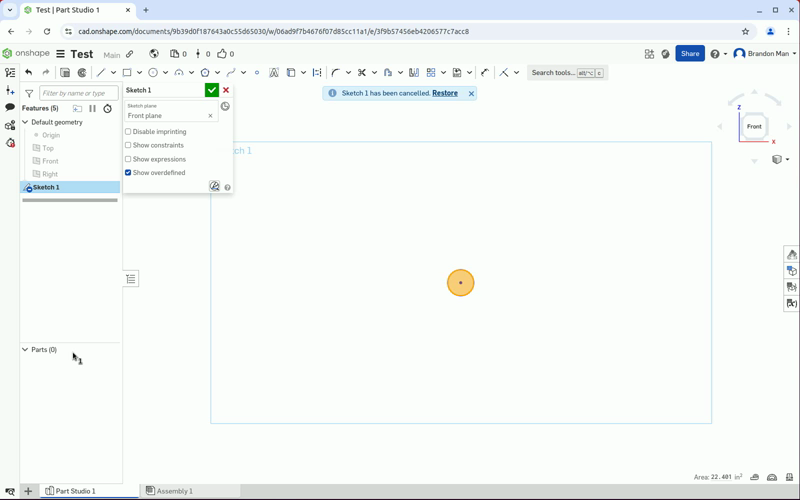
key(shift+y)
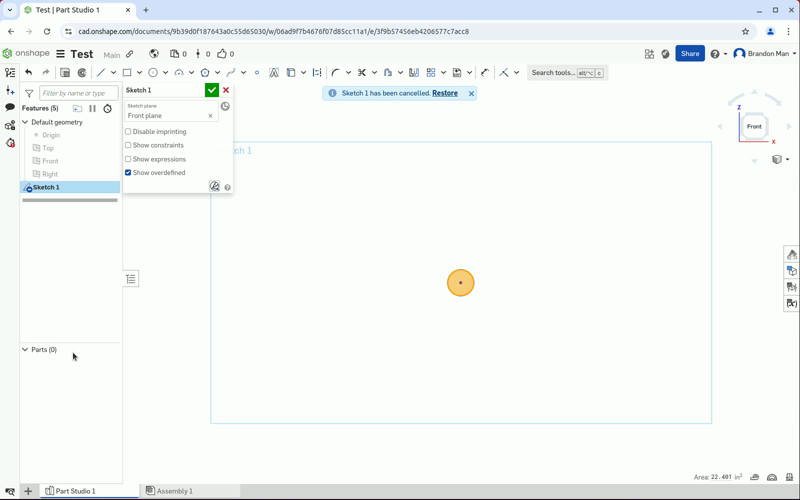
key(shift+e)
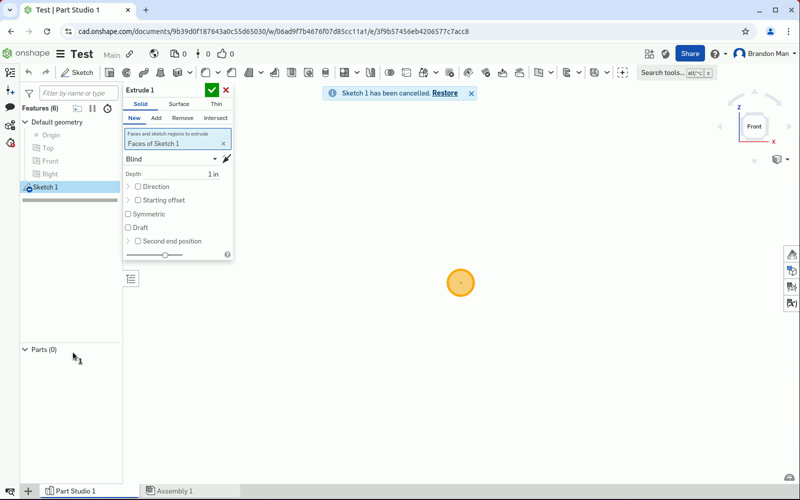
mouse_move(143, 106)
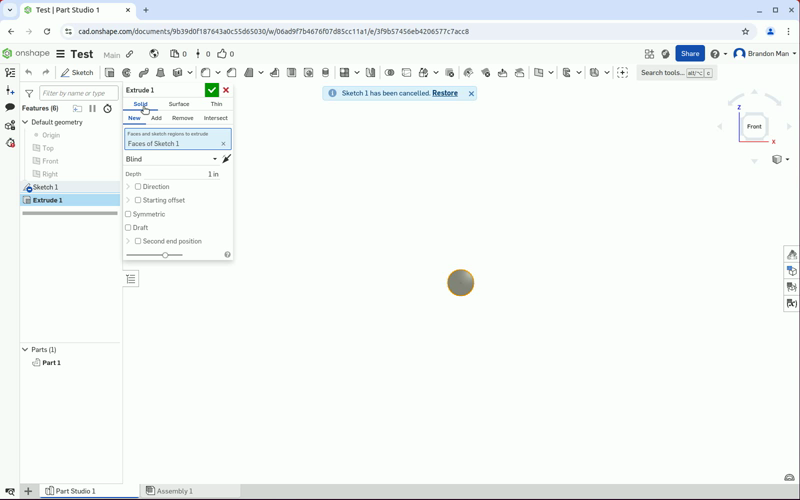
click(143, 106)
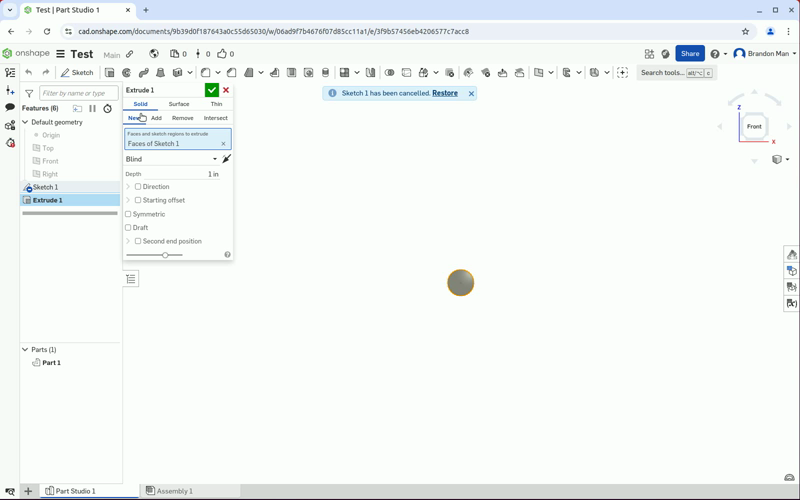
mouse_move(137, 120)
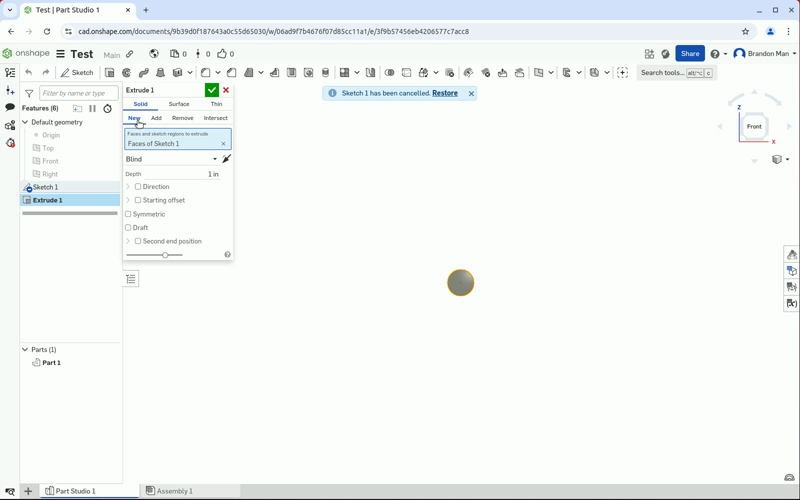
click(137, 120)
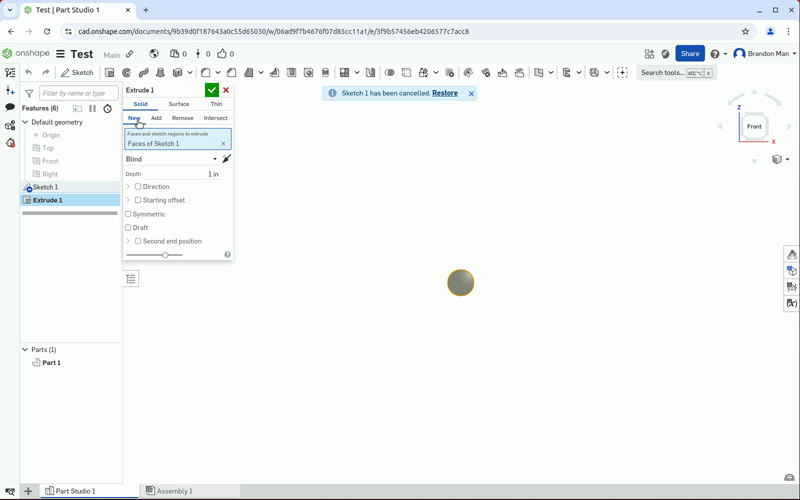
key(tab, 4)
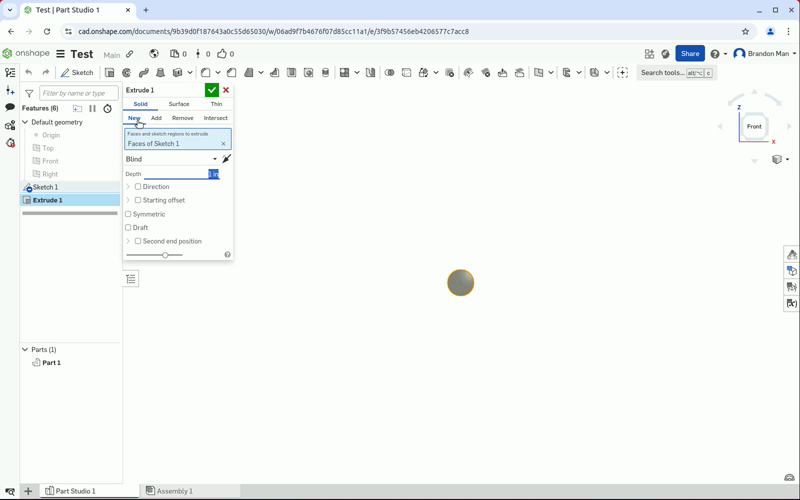
text(0.963)
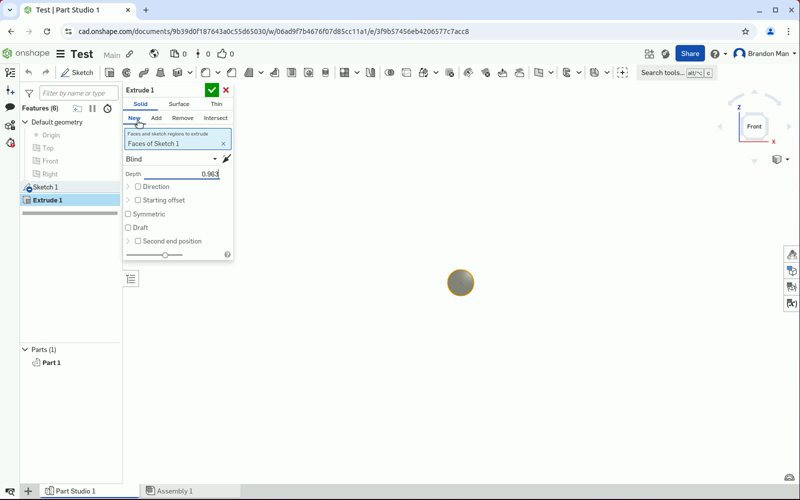
key(enter)
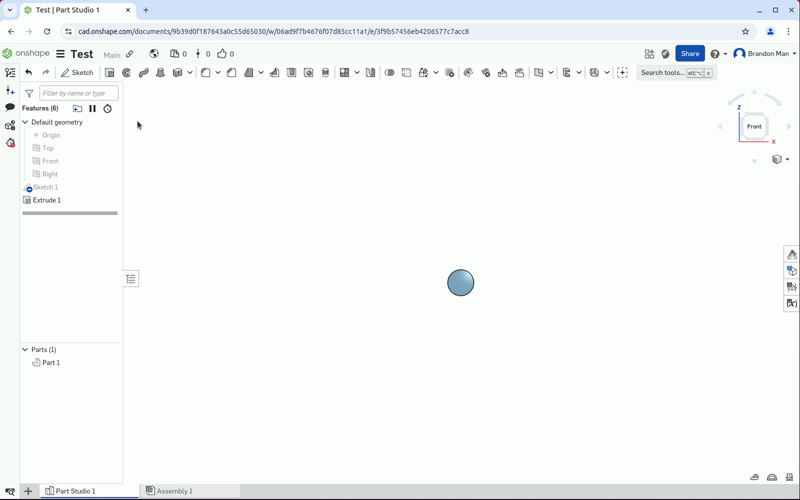
key(shift+h)
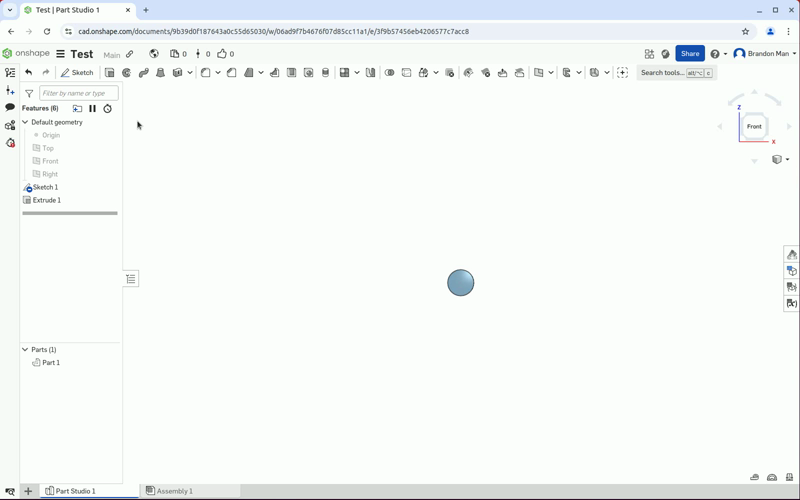
key(shift+h)
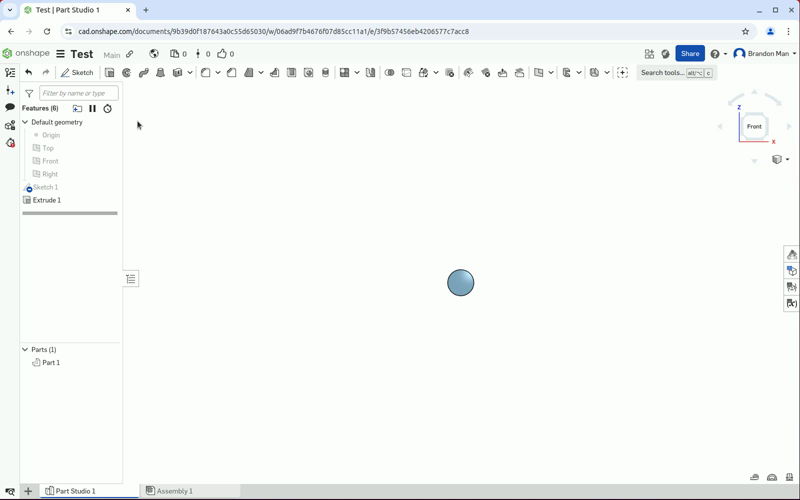
mouse_move(73, 189)
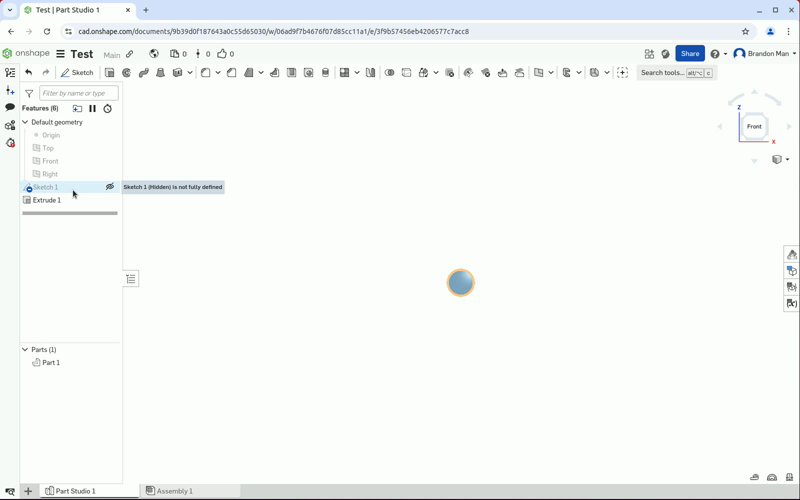
click(73, 189)
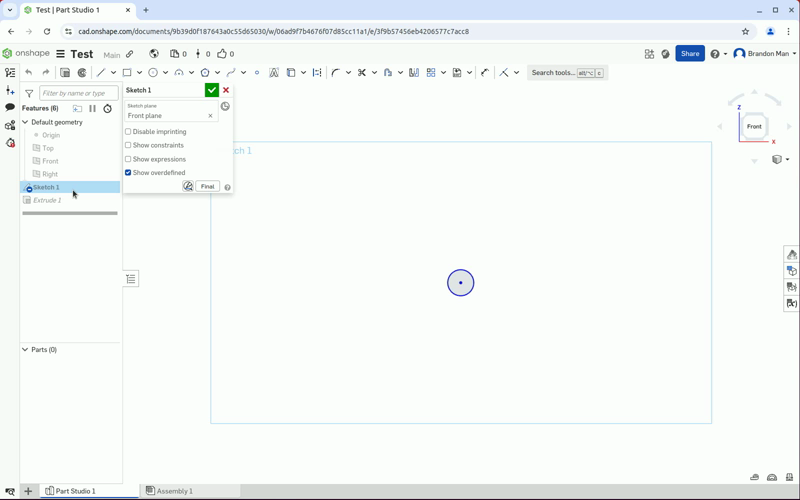
mouse_move(229, 92)
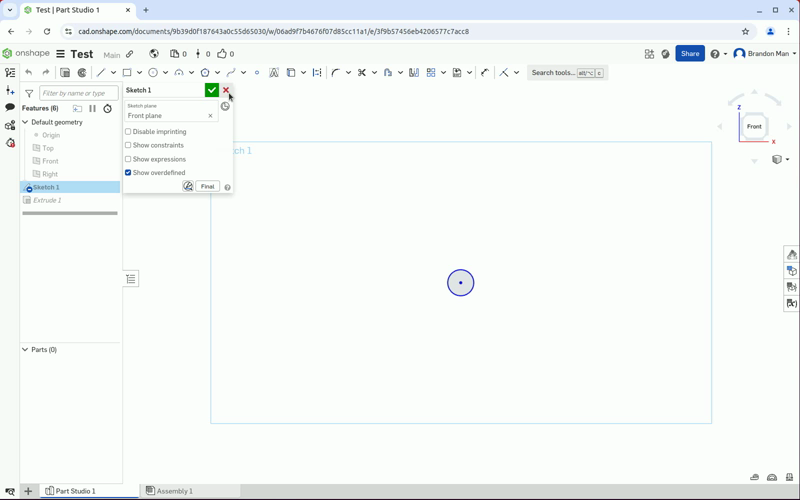
click(229, 92)
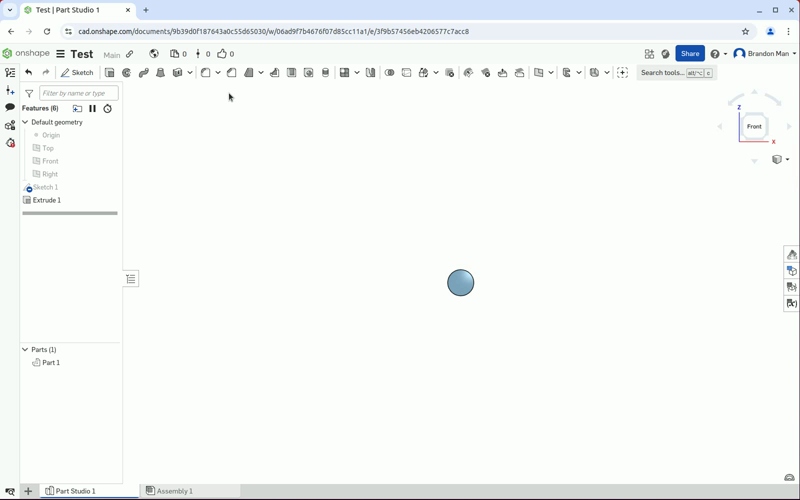
mouse_move(541, 75)
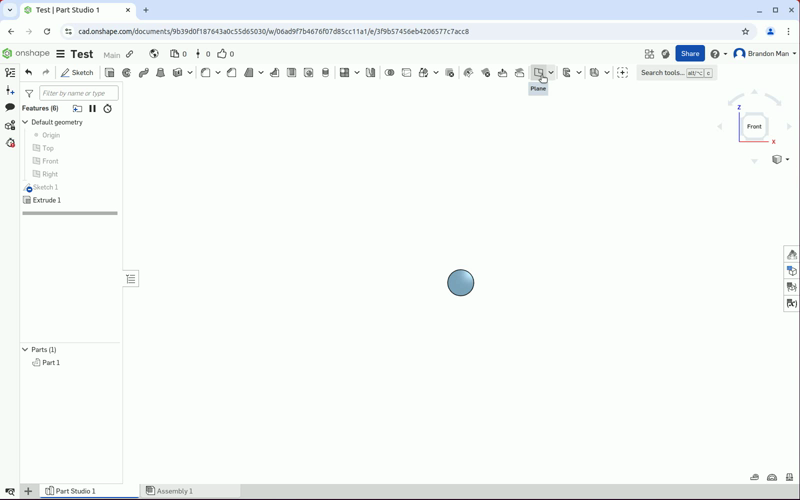
click(541, 75)
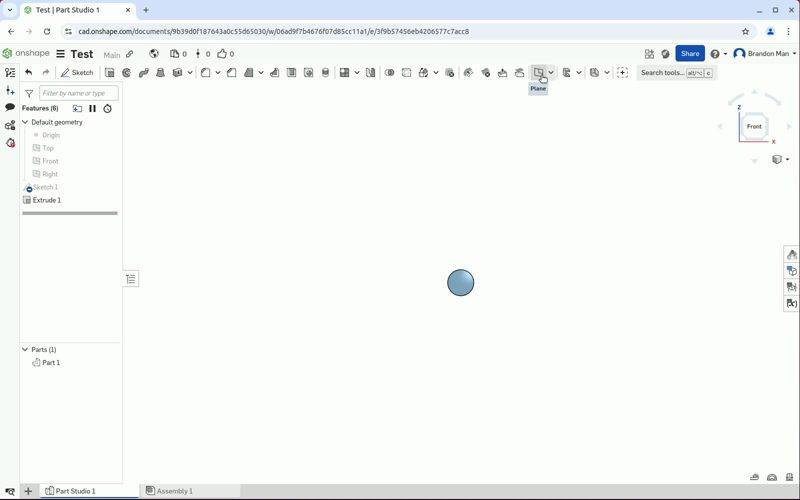
mouse_move(73, 163)
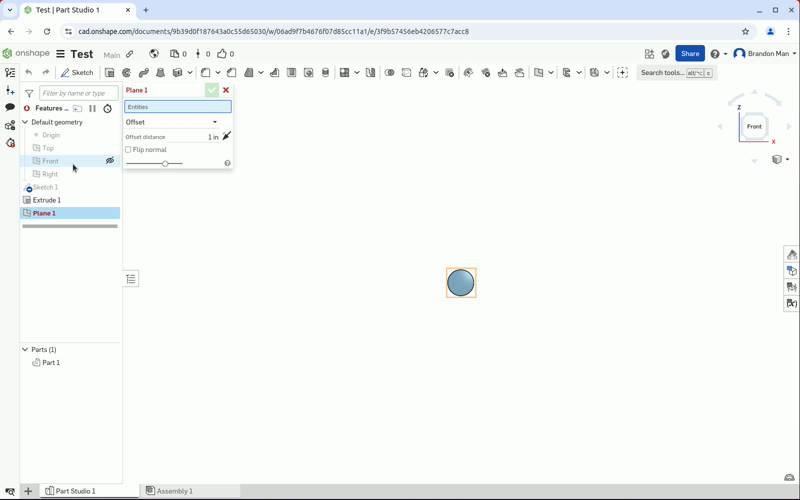
click(73, 163)
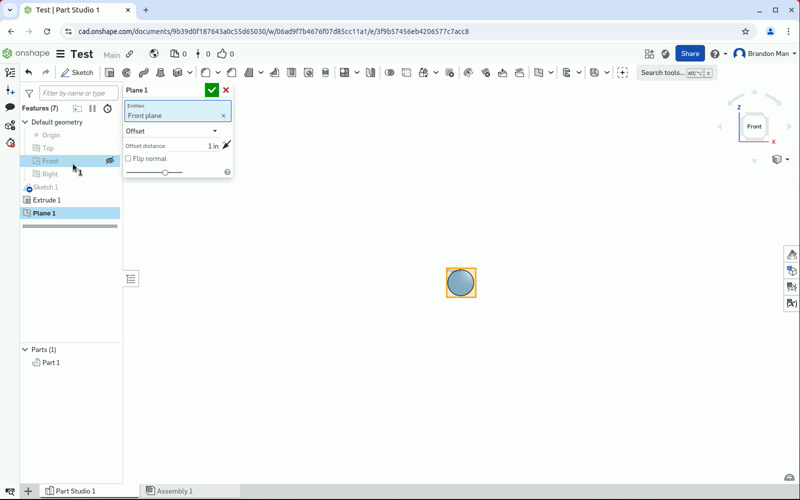
key(tab, 2)
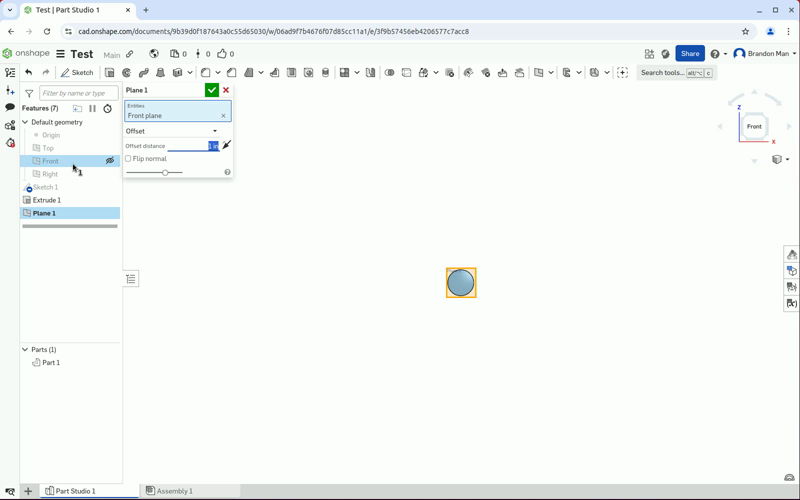
text(0.955)
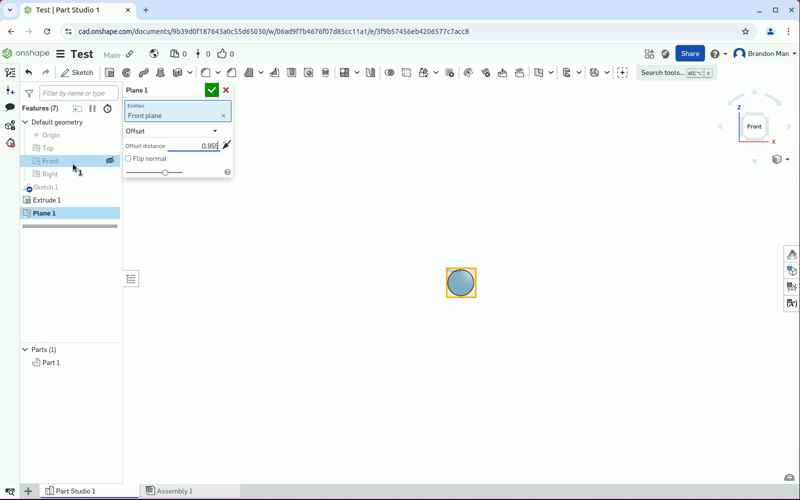
key(enter, 2)
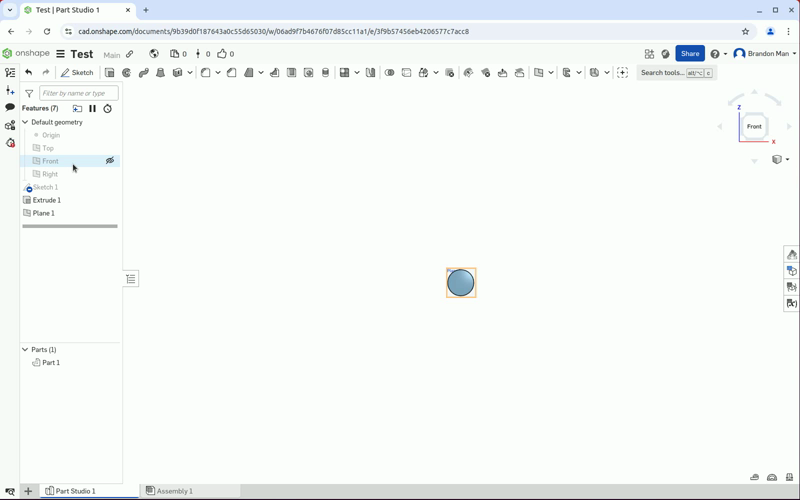
key(shift+s)
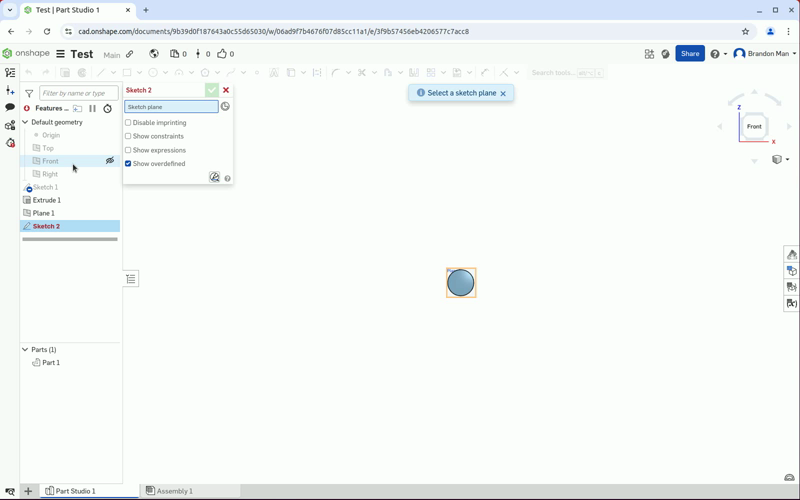
mouse_move(73, 215)
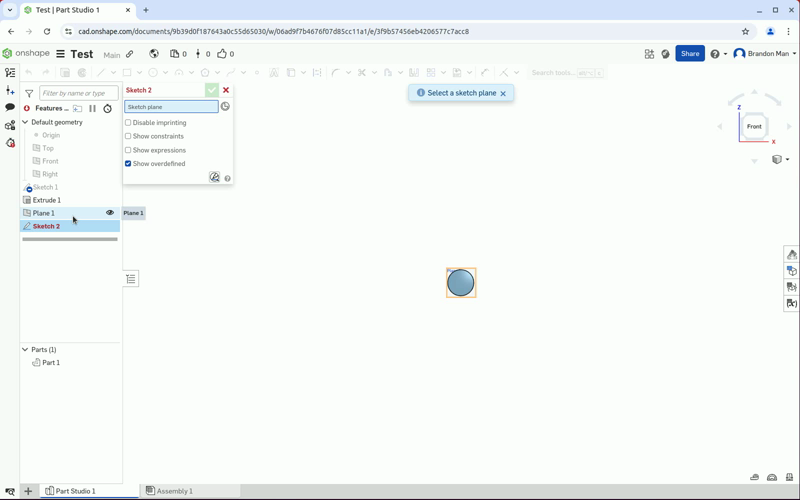
click(73, 215)
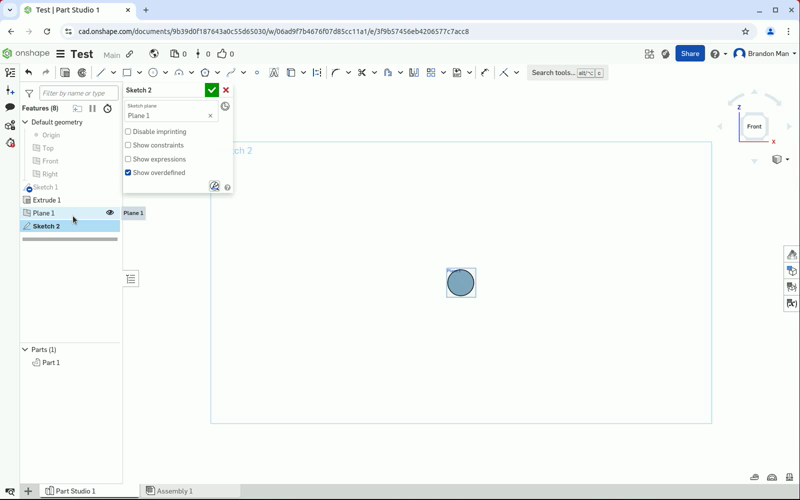
mouse_move(73, 352)
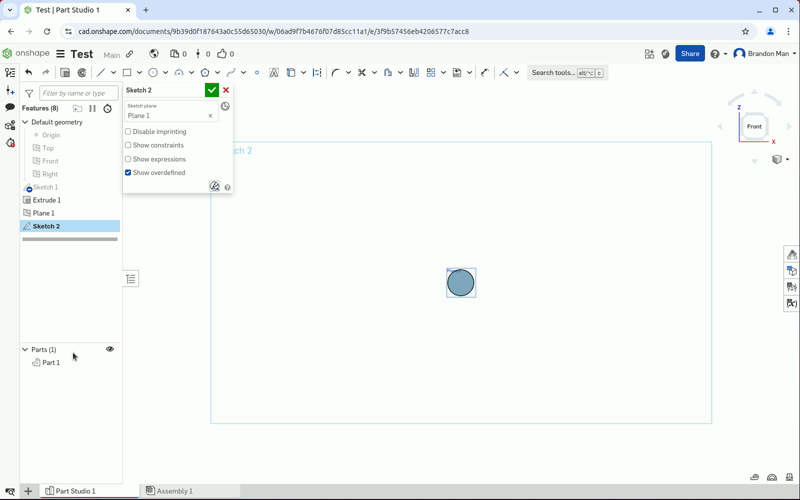
key(y)
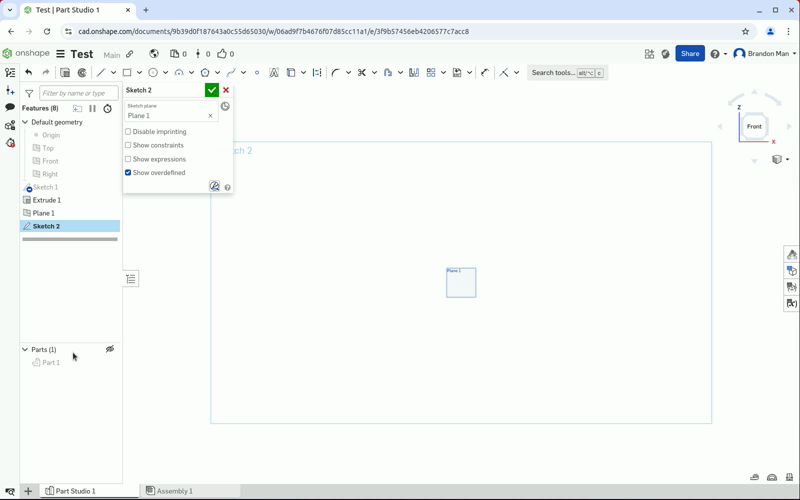
key(c)
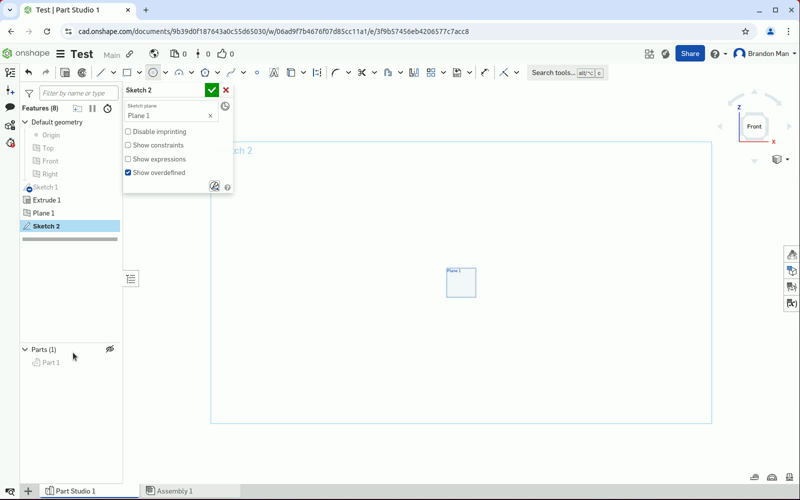
key_down(shift)
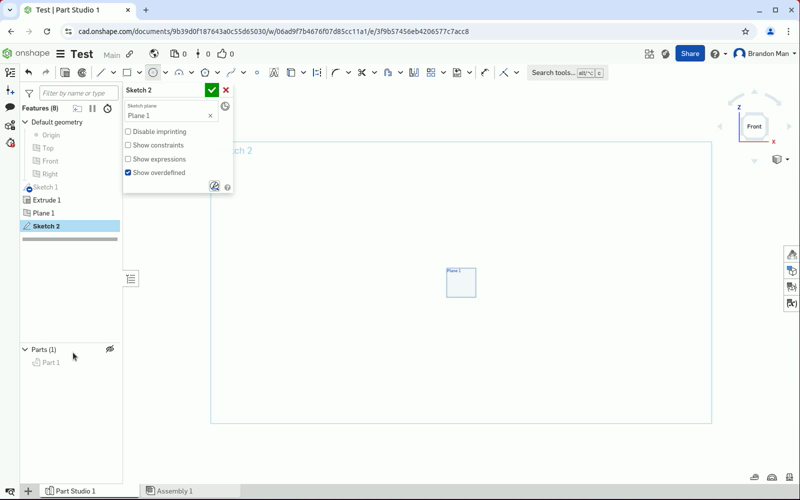
mouse_move(460, 282)
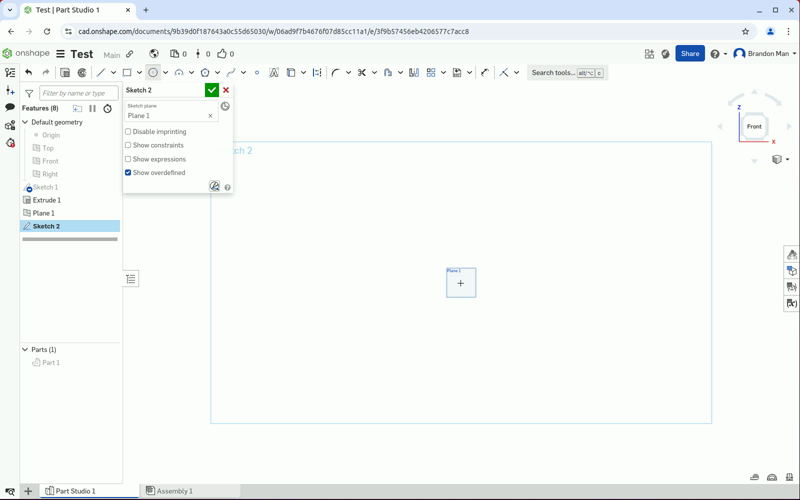
click(460, 282)
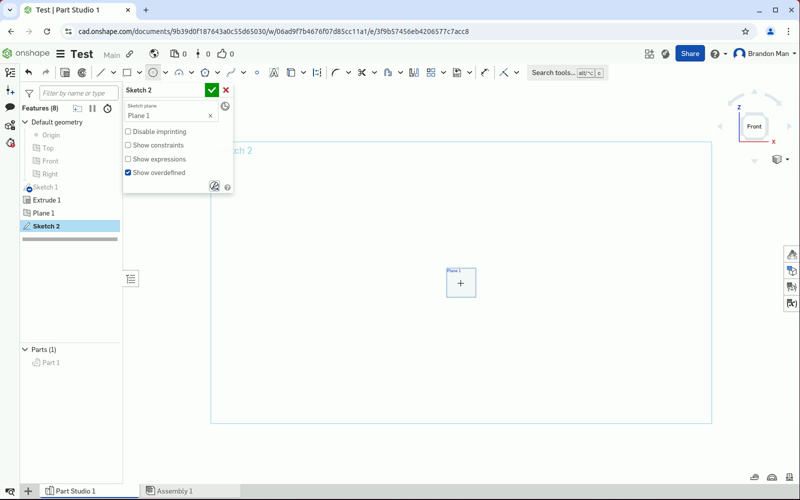
key_up(shift)
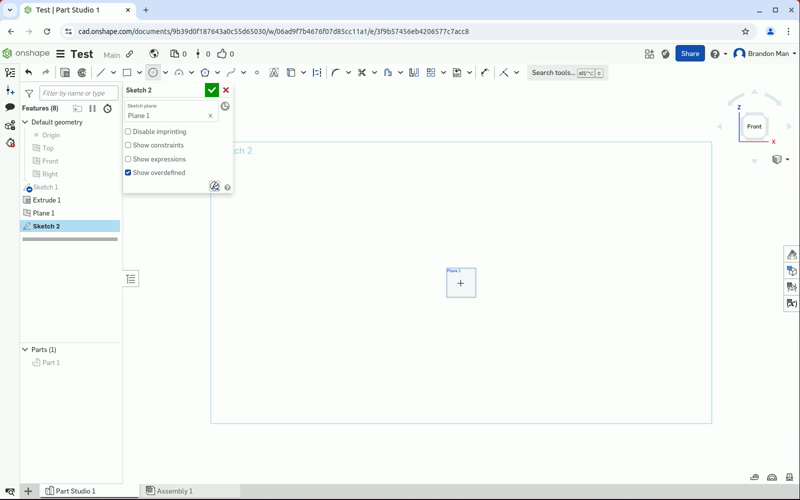
mouse_move(473, 282)
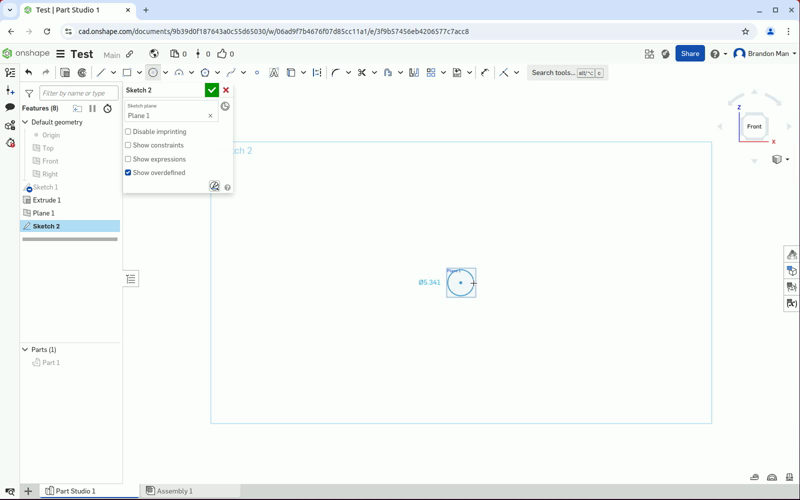
click(473, 282)
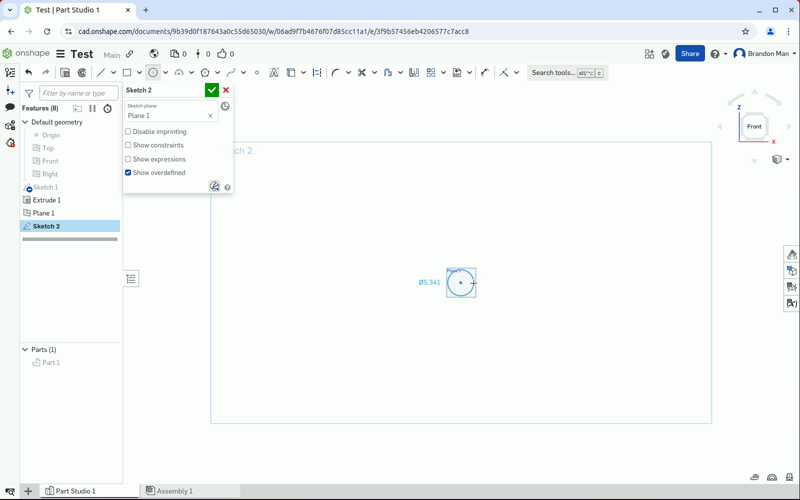
key(esc)
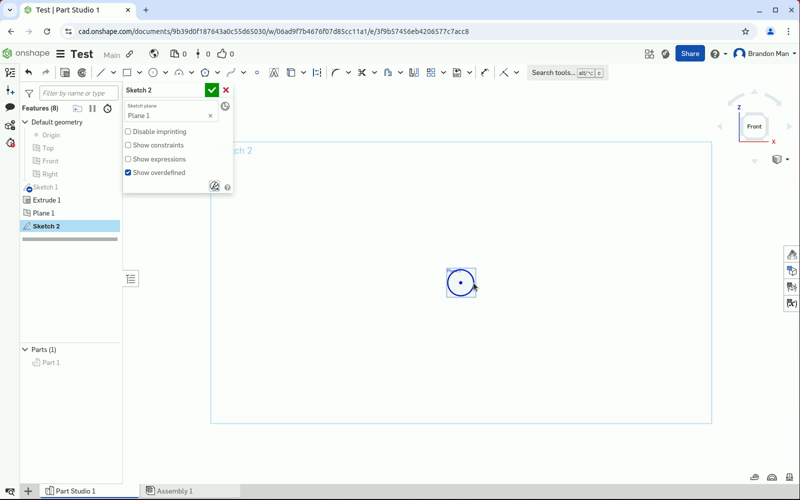
key(c)
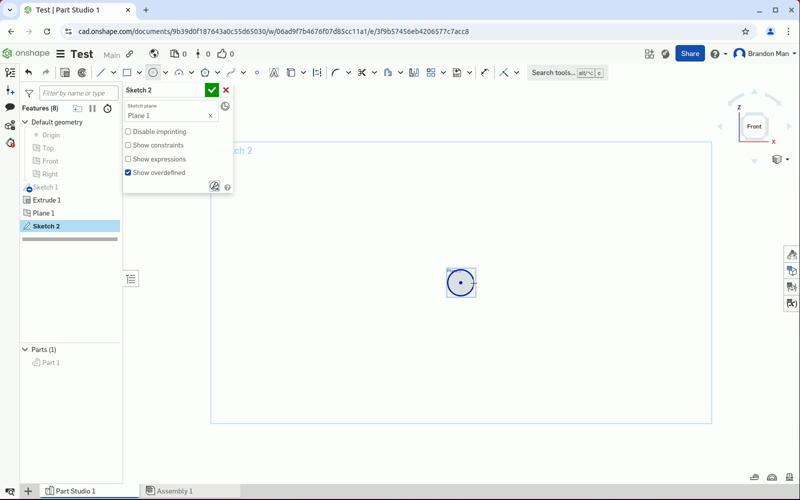
key_down(shift)
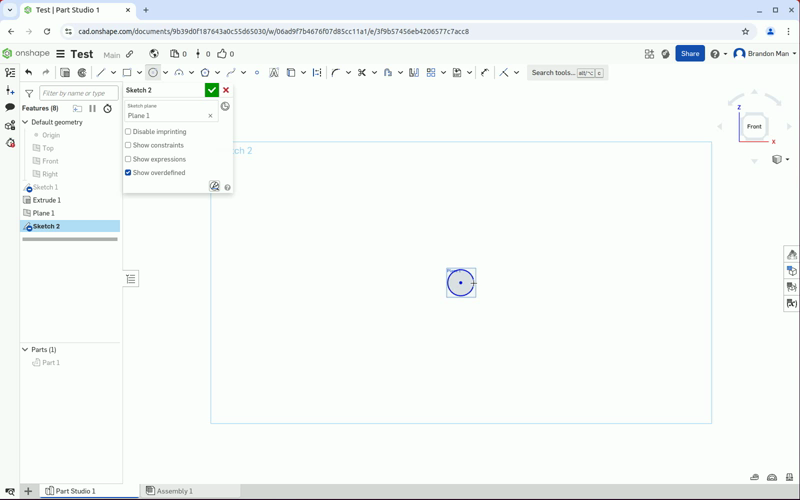
mouse_move(460, 282)
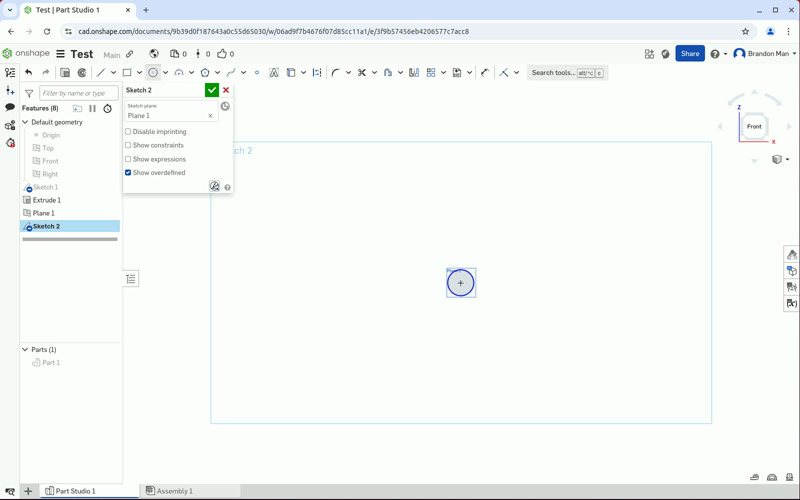
click(460, 282)
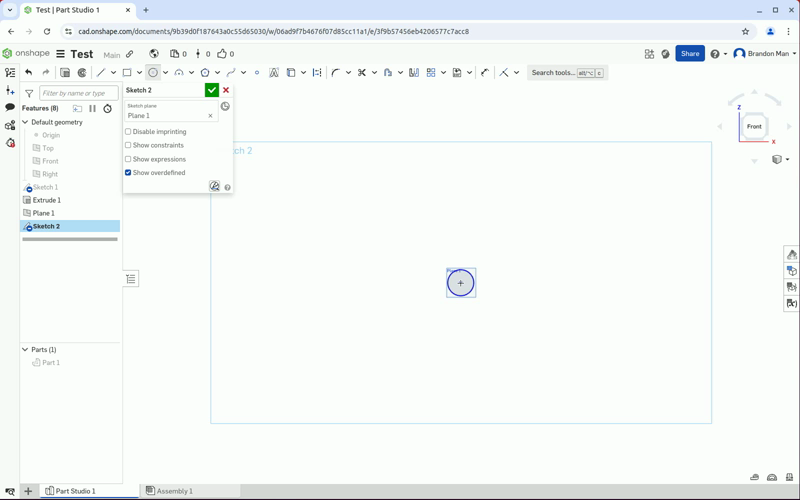
key_up(shift)
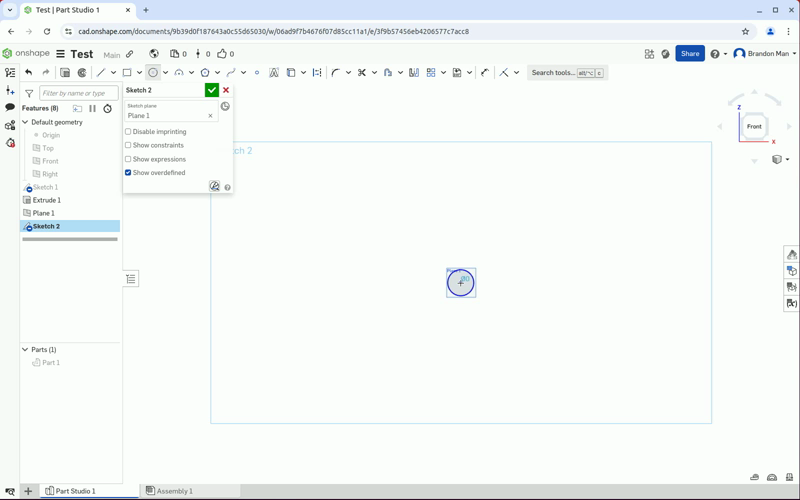
mouse_move(469, 282)
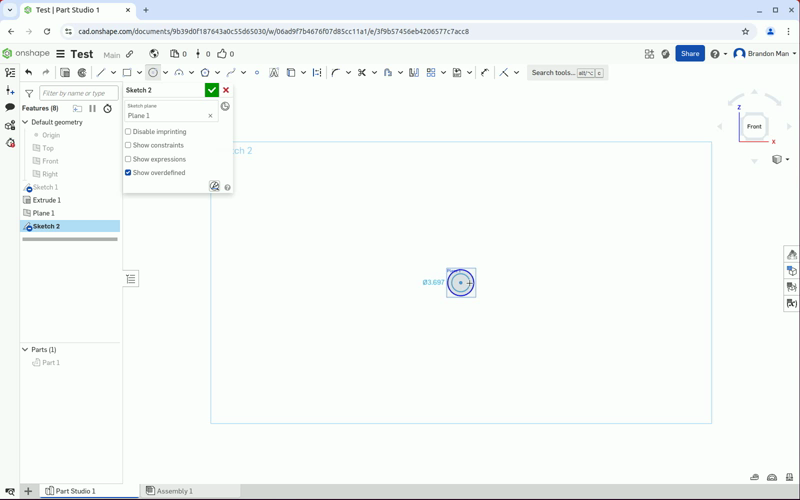
scroll(6)
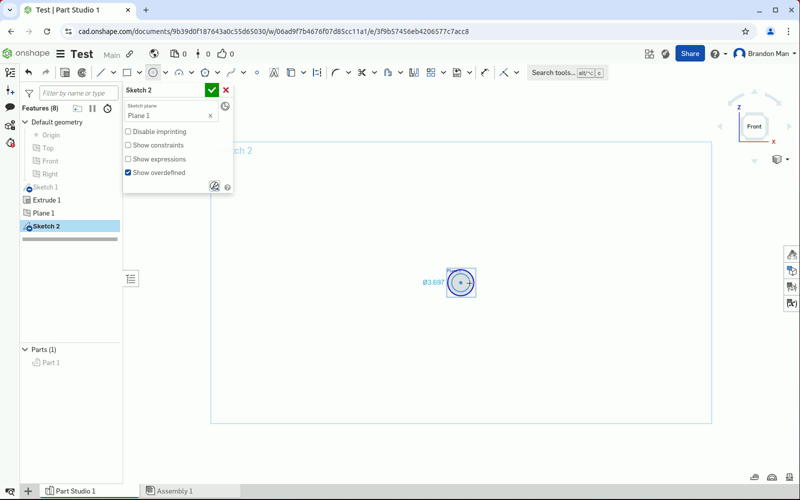
scroll(6)
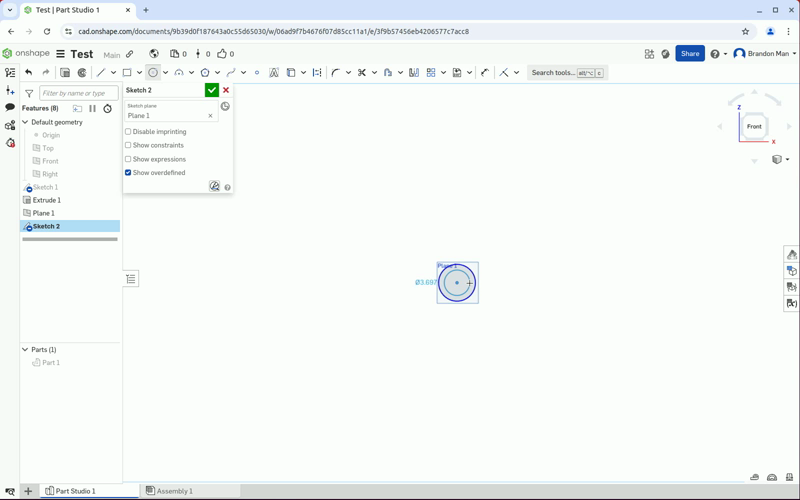
scroll(6)
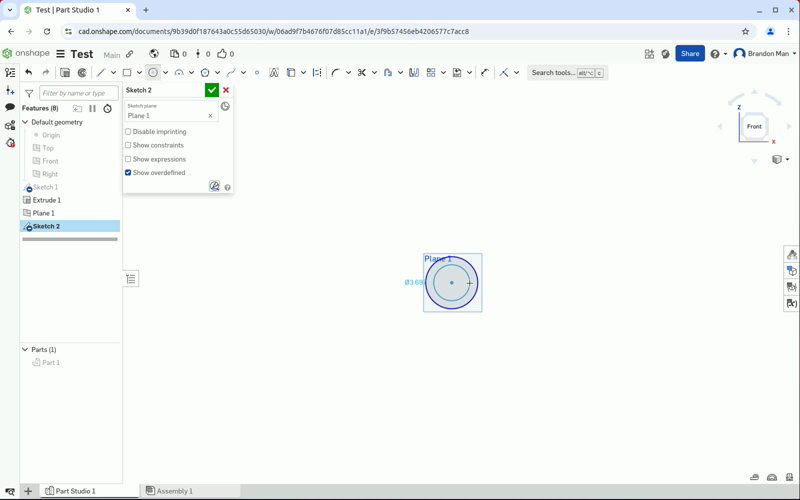
scroll(6)
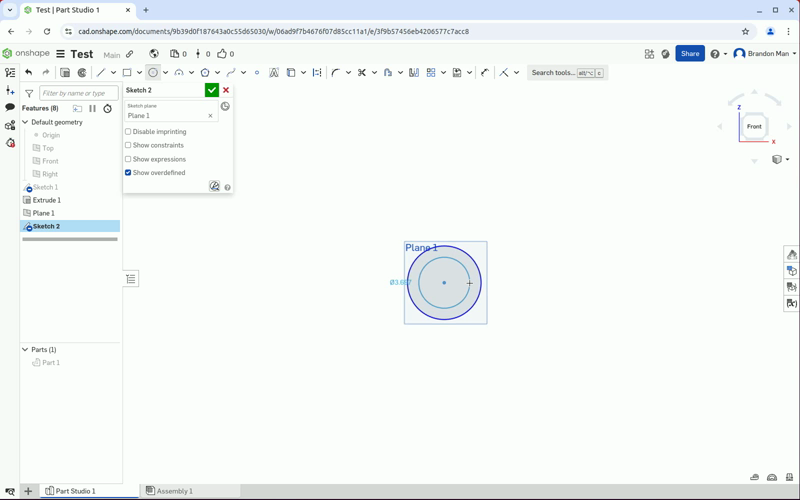
scroll(6)
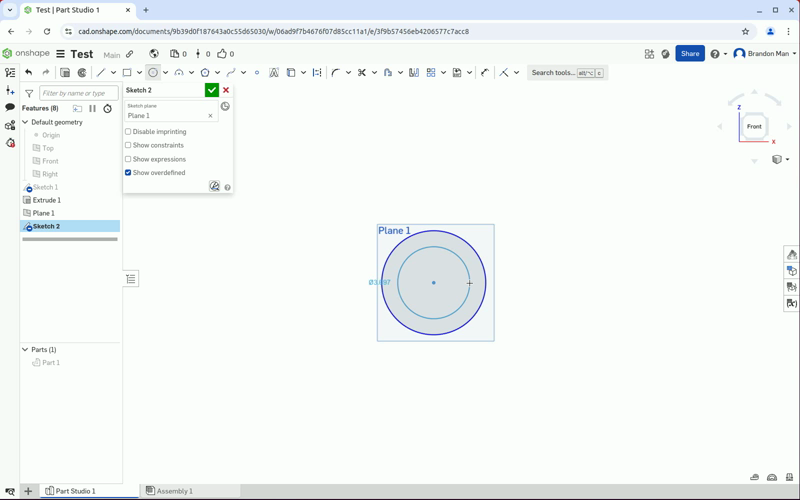
scroll(6)
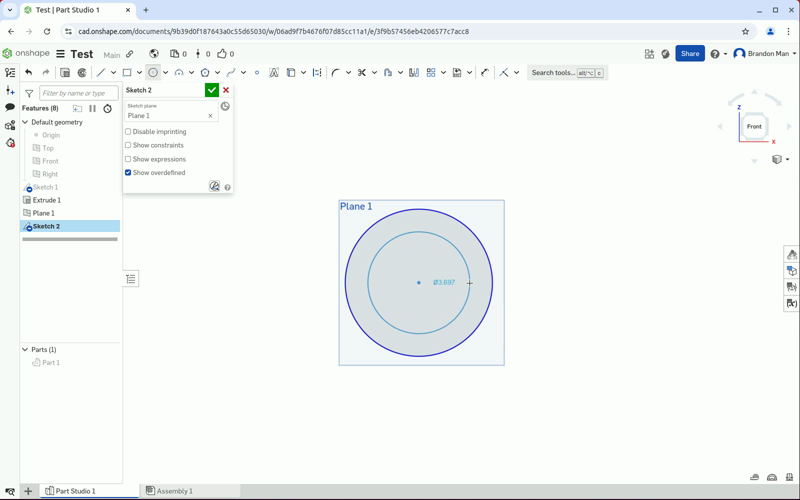
scroll(6)
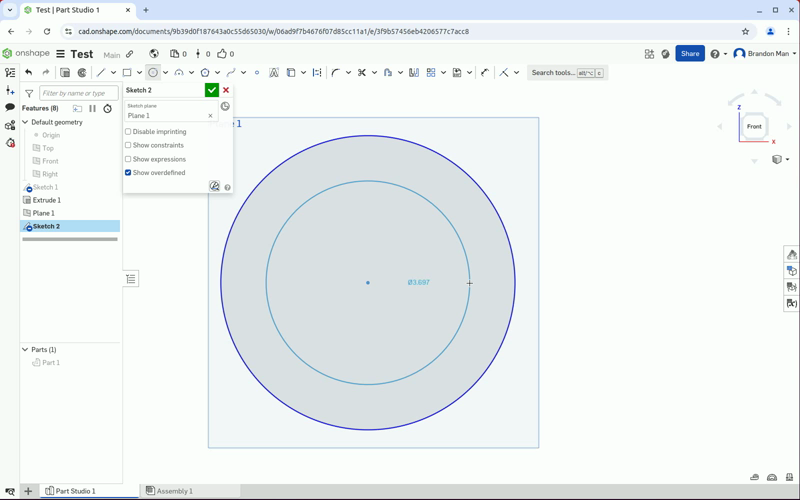
click(469, 282)
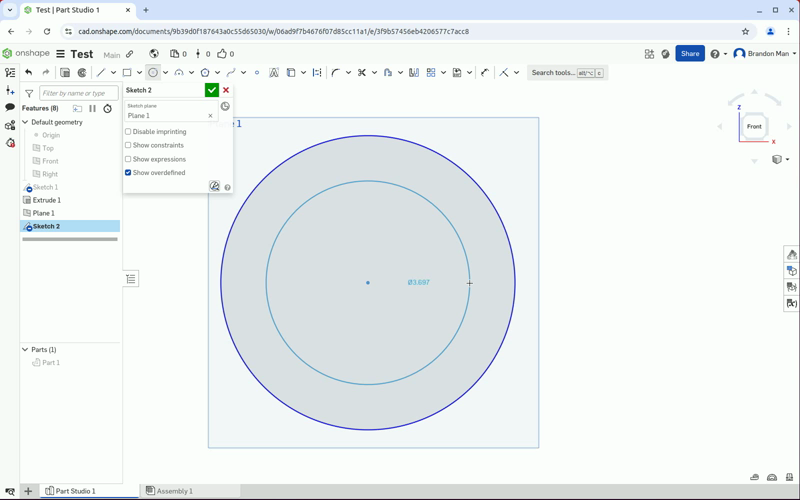
scroll(-6)
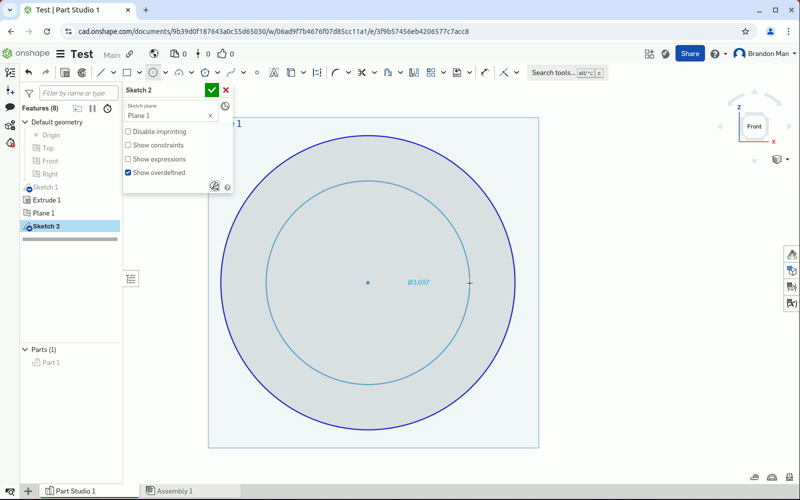
scroll(-6)
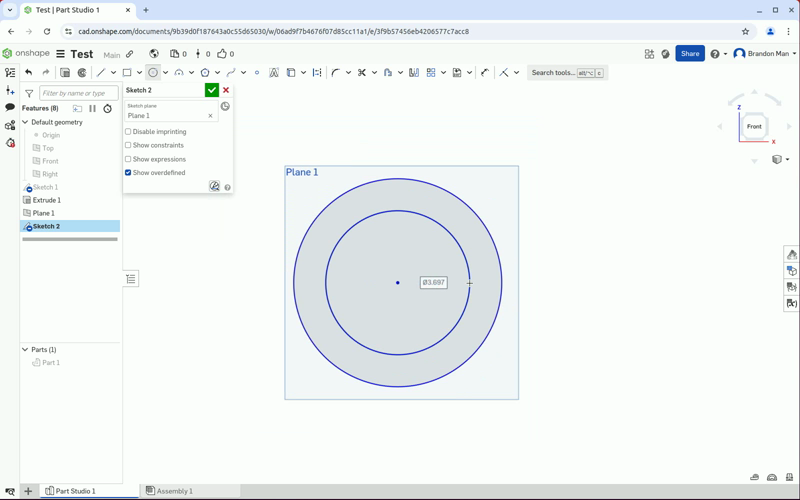
scroll(-6)
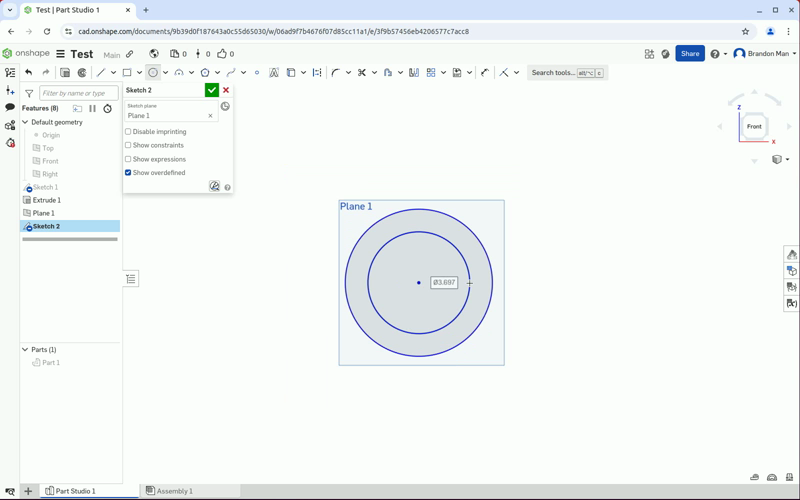
scroll(-6)
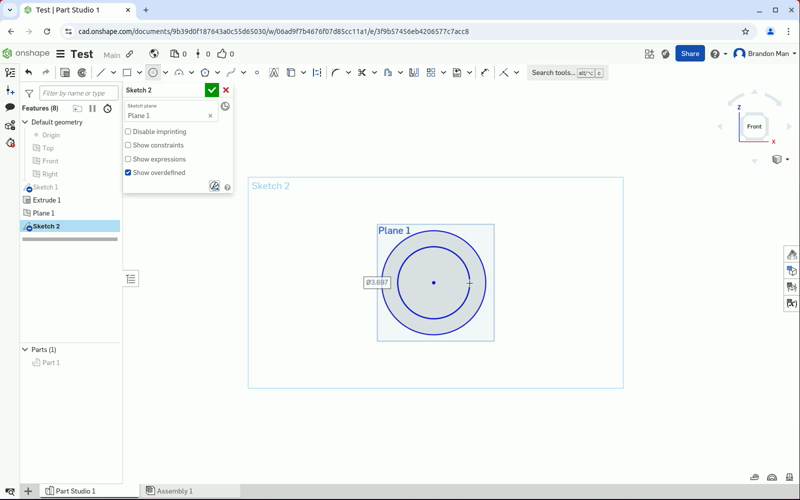
scroll(-6)
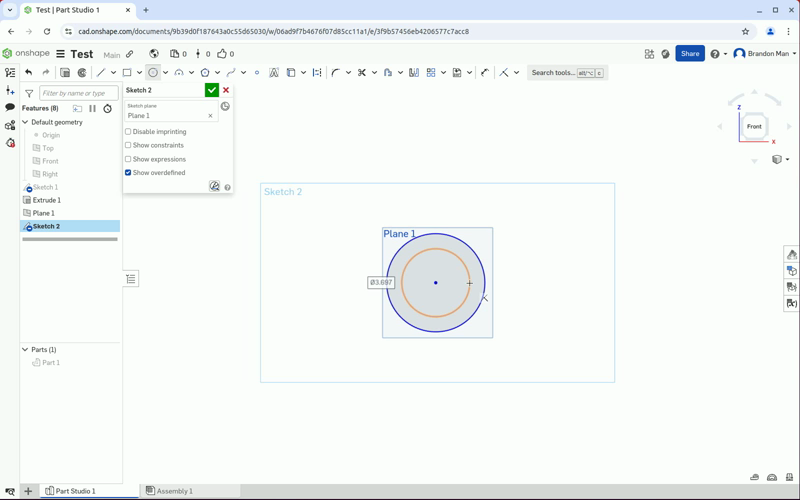
scroll(-6)
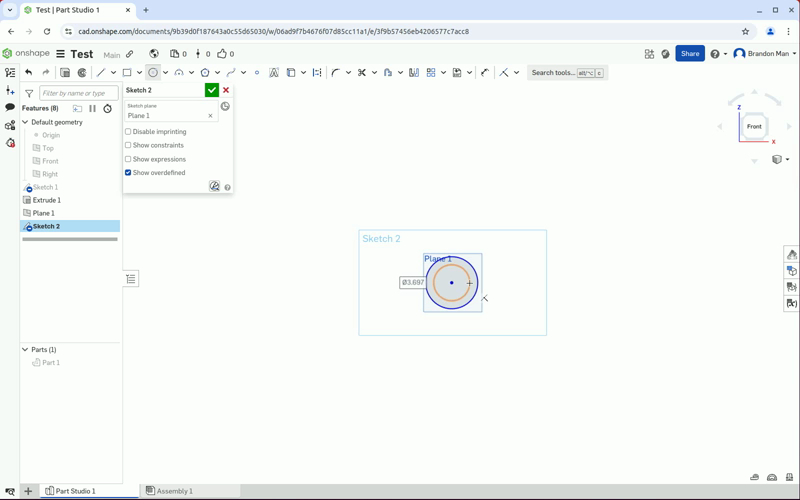
scroll(-6)
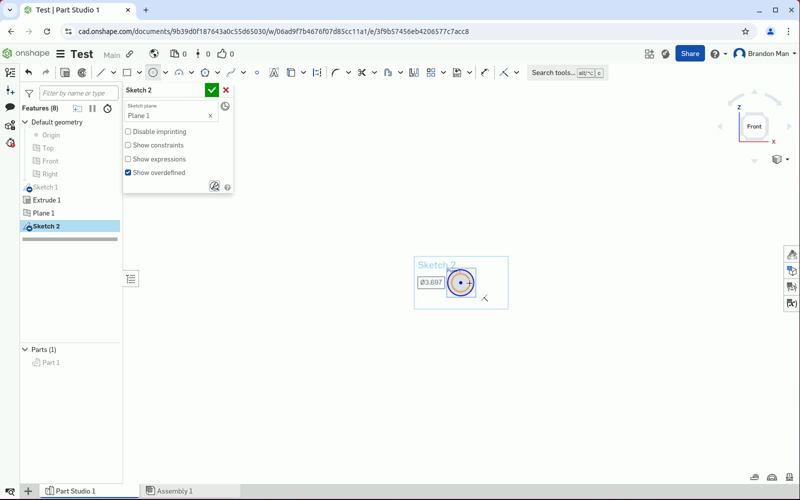
key(esc)
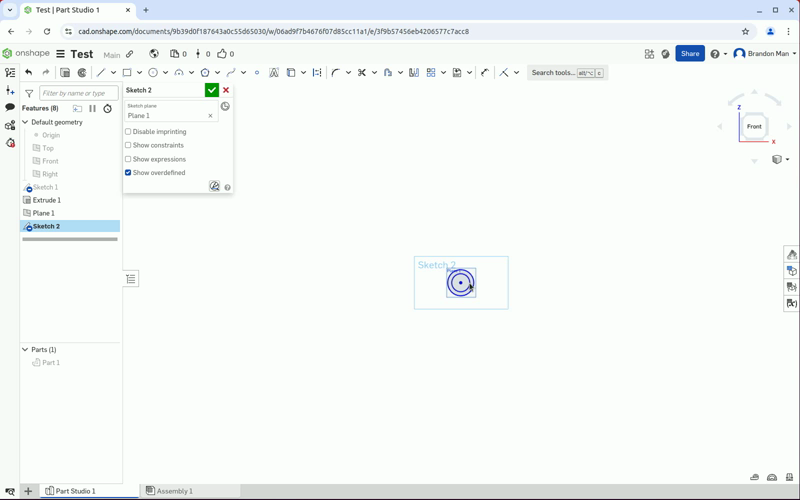
mouse_move(470, 280)
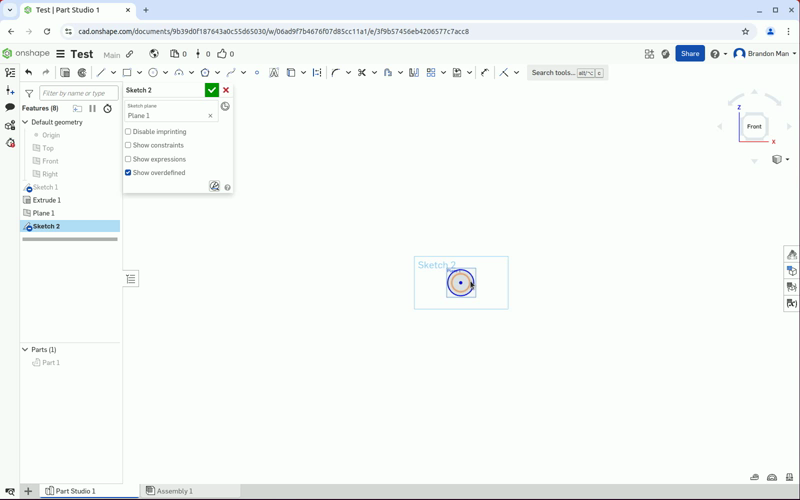
scroll(6)
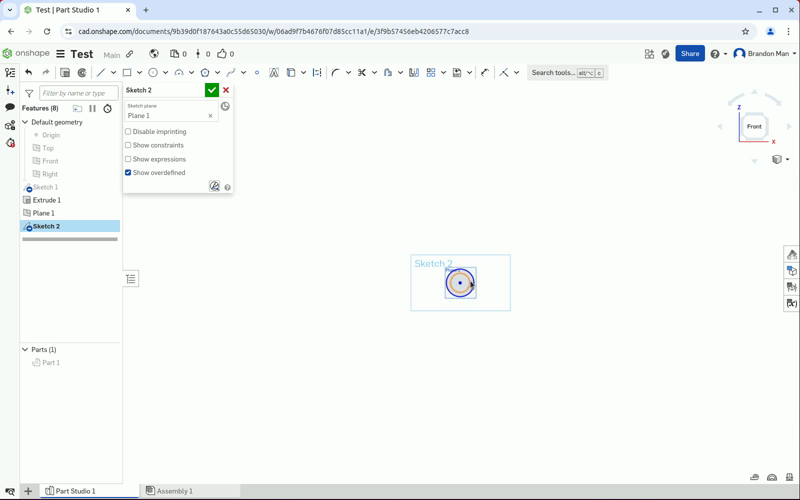
scroll(6)
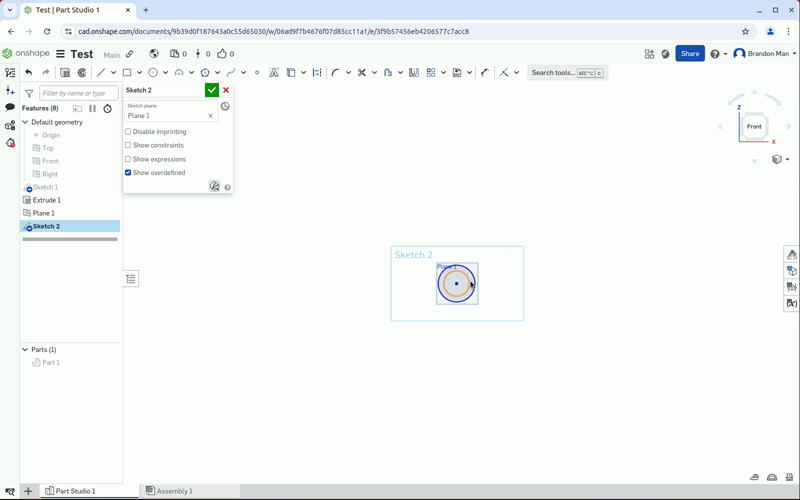
scroll(6)
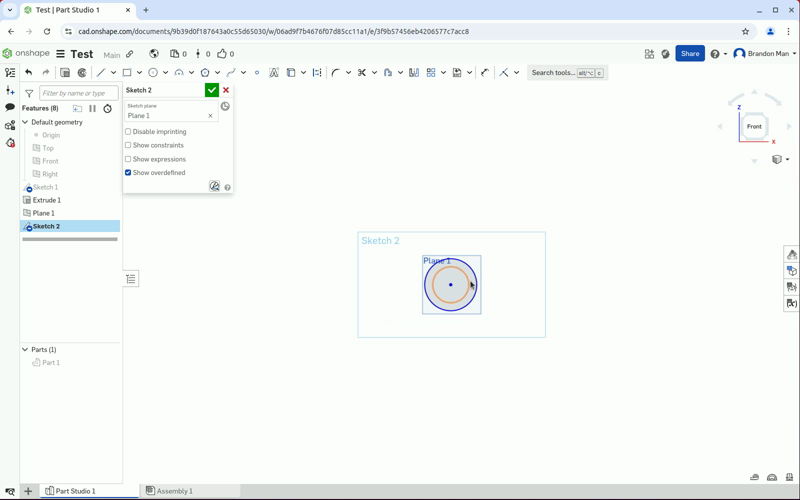
scroll(6)
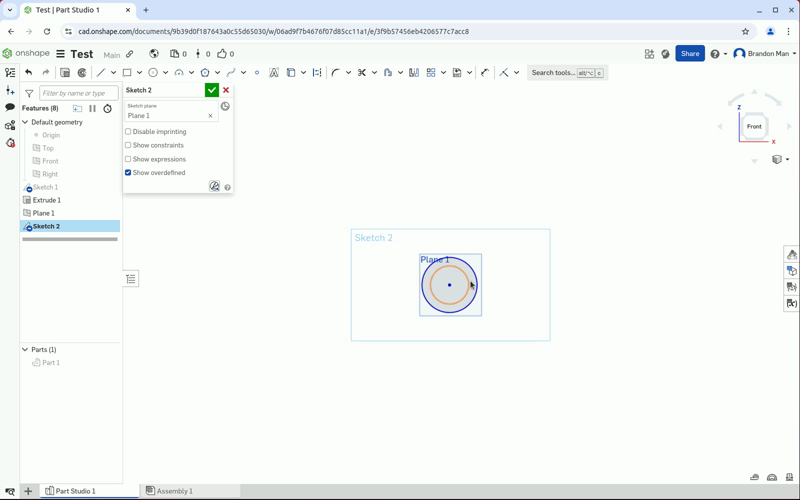
scroll(6)
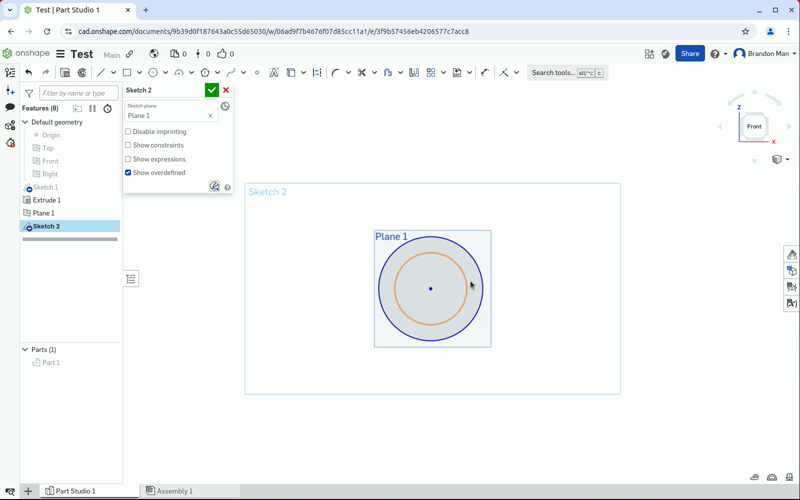
scroll(6)
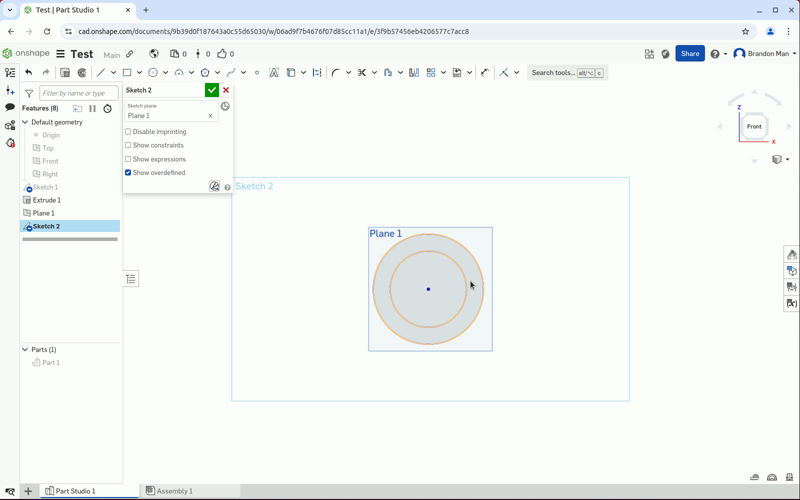
scroll(6)
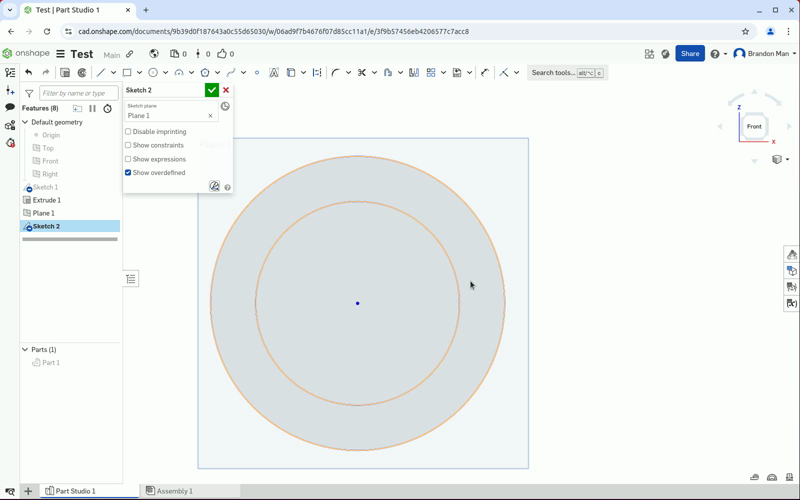
click(470, 280)
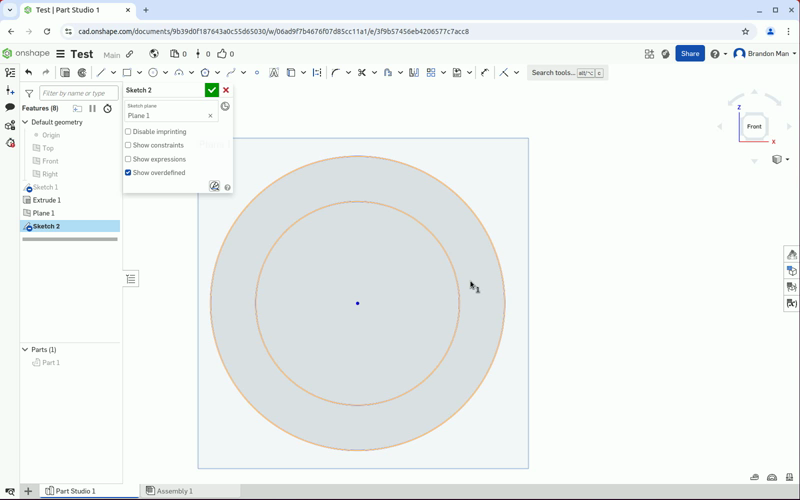
scroll(-6)
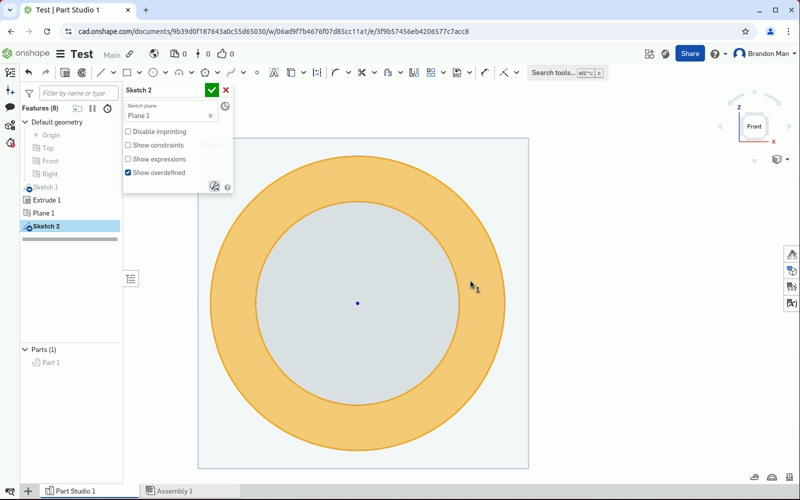
scroll(-6)
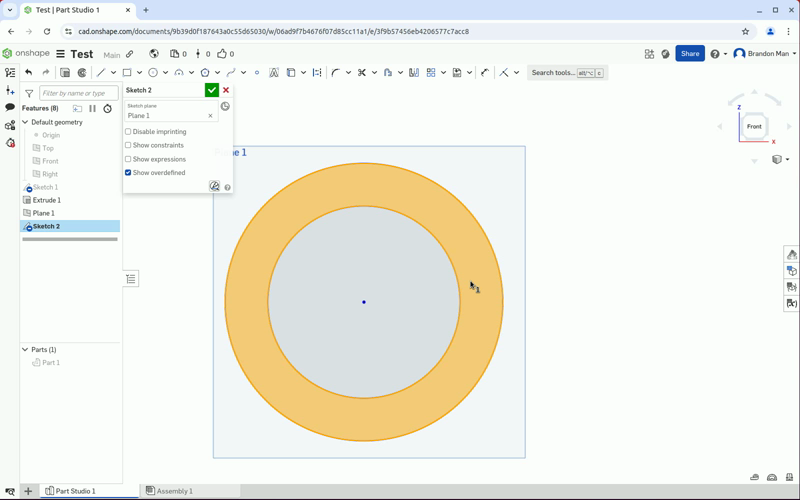
scroll(-6)
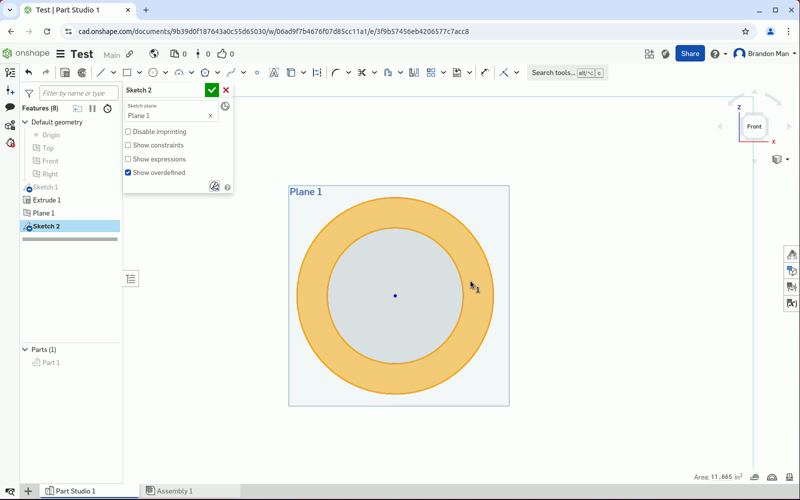
scroll(-6)
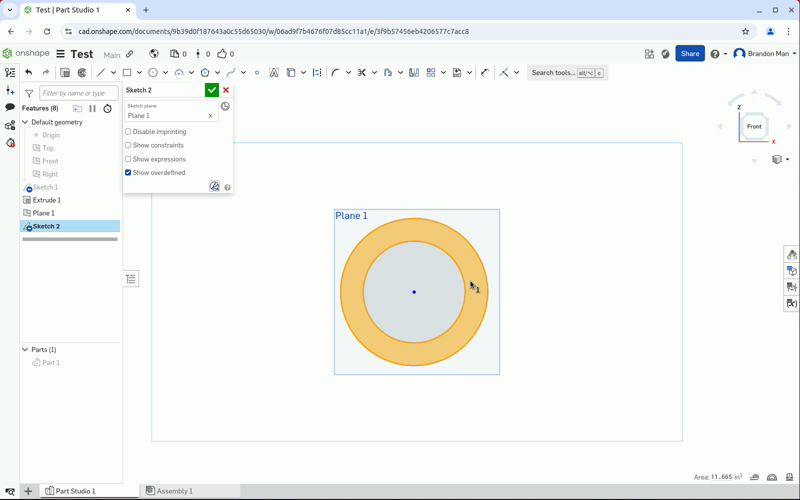
scroll(-6)
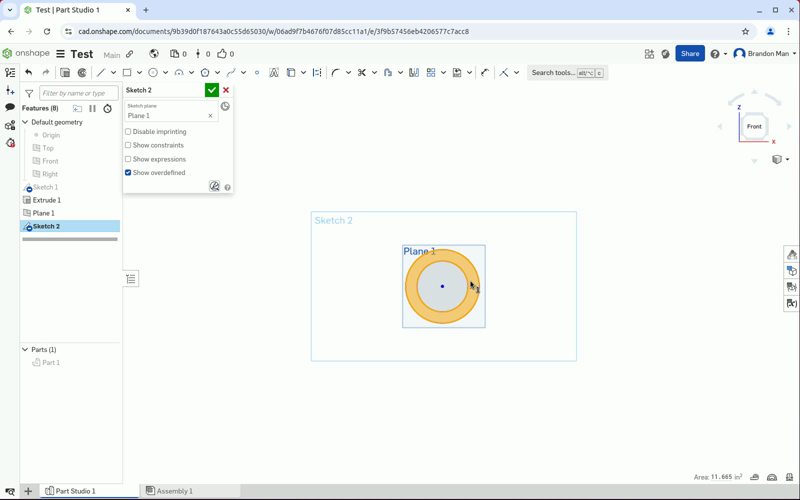
scroll(-6)
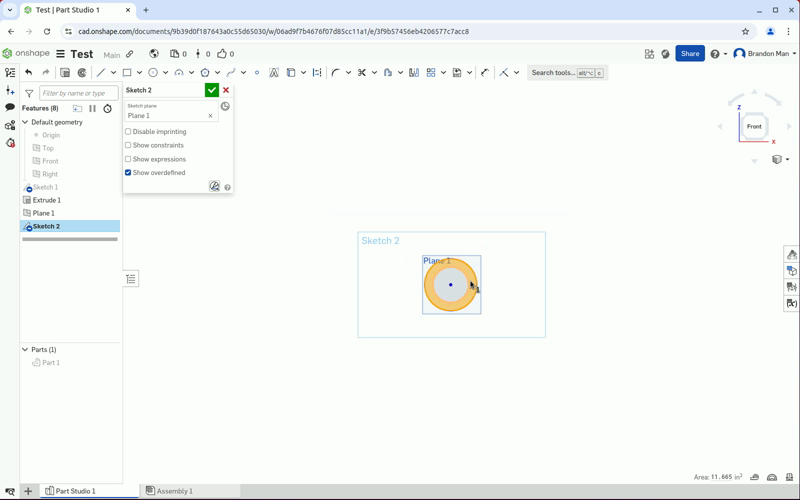
scroll(-6)
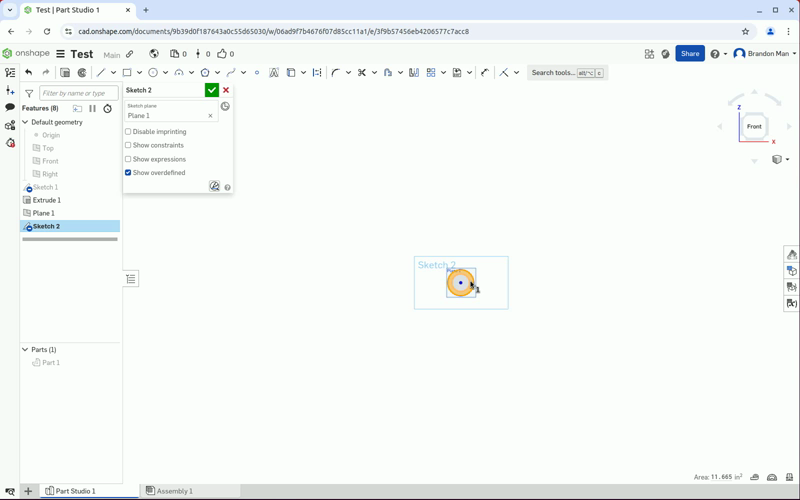
mouse_move(73, 352)
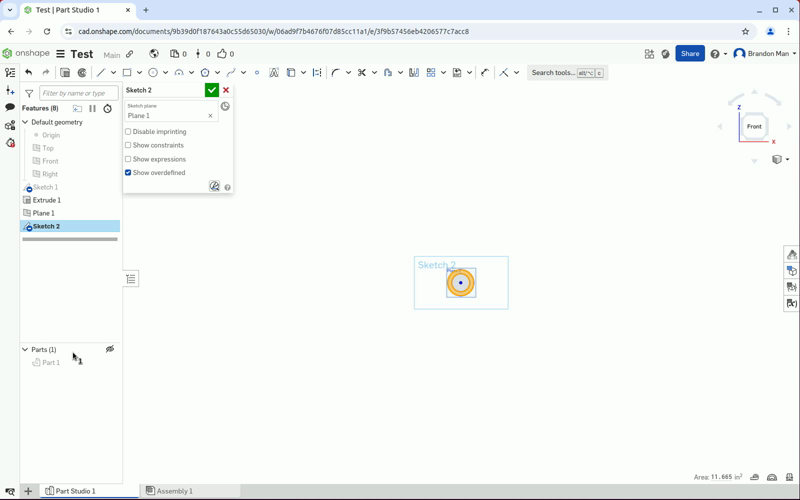
key(shift+y)
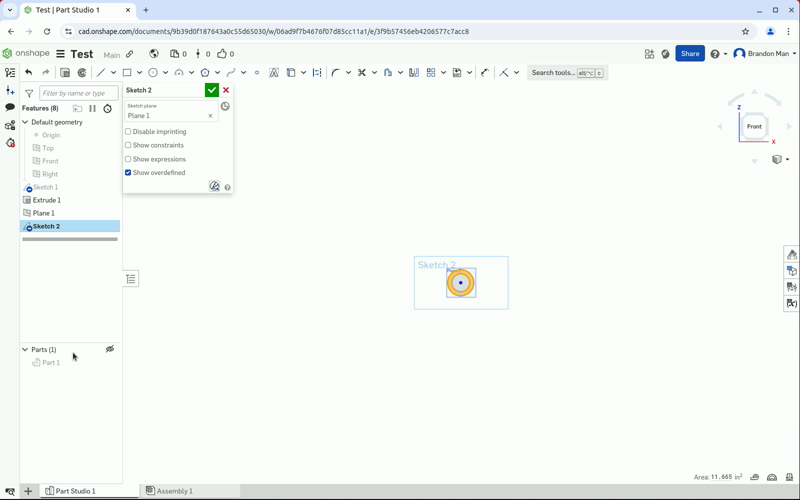
key(shift+e)
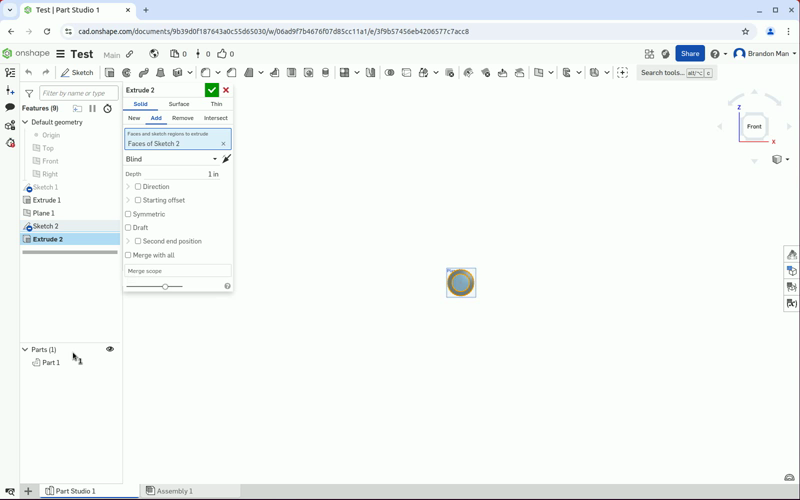
mouse_move(143, 106)
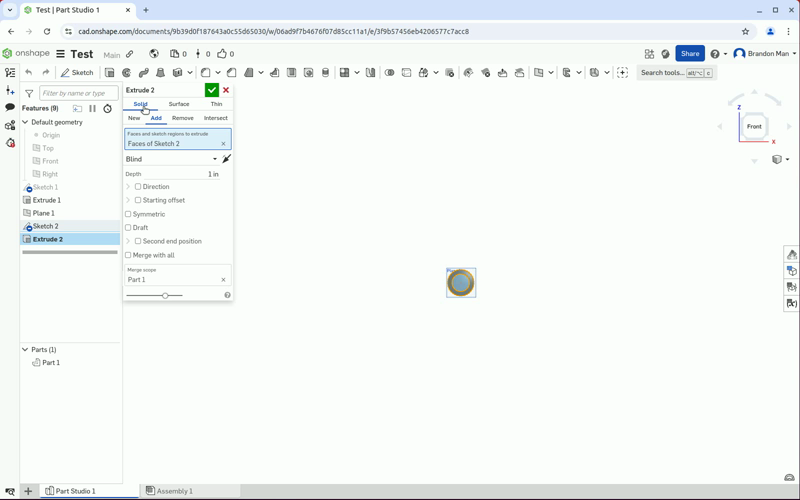
click(143, 106)
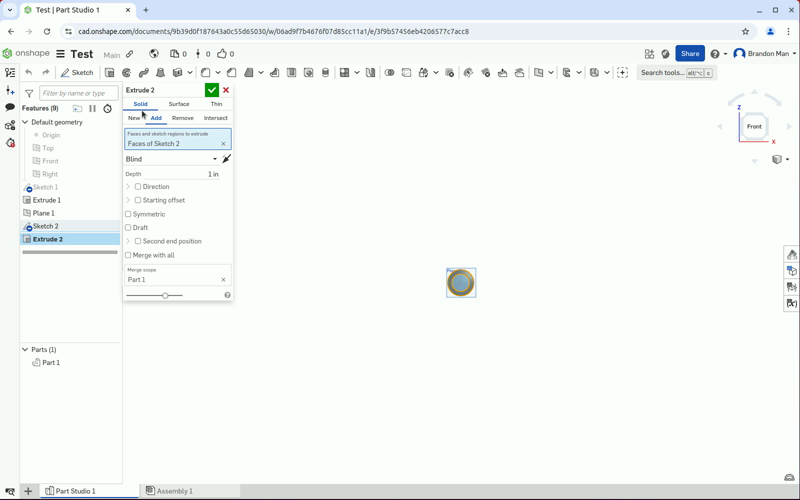
mouse_move(137, 120)
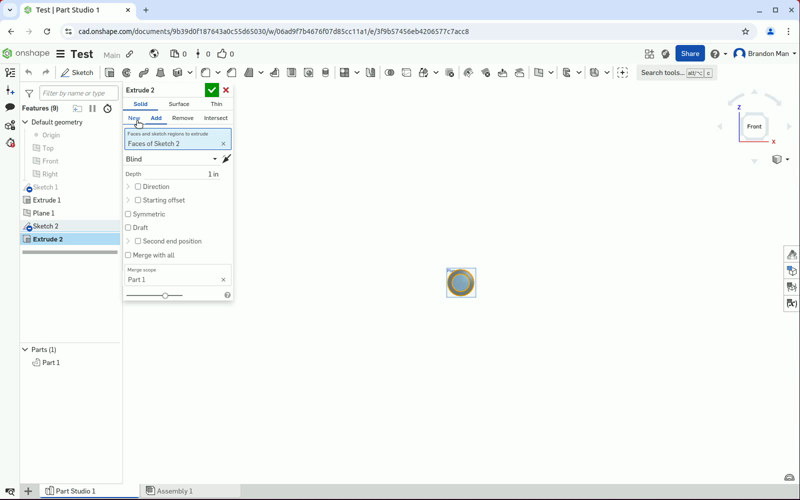
click(137, 120)
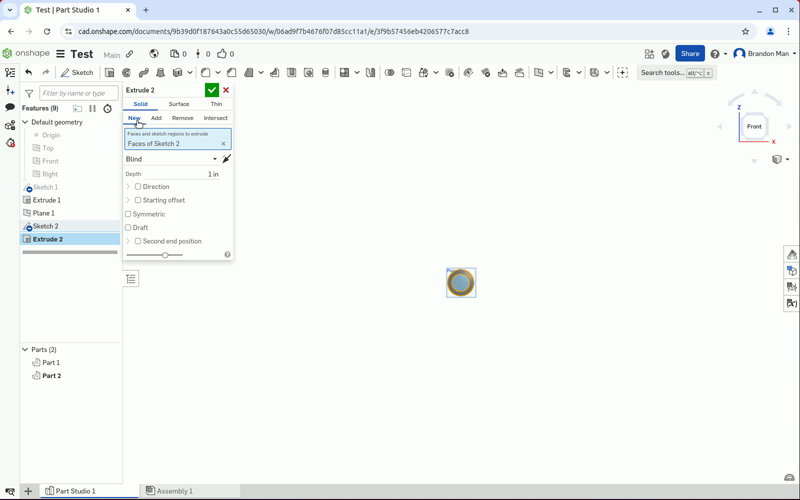
key(tab, 4)
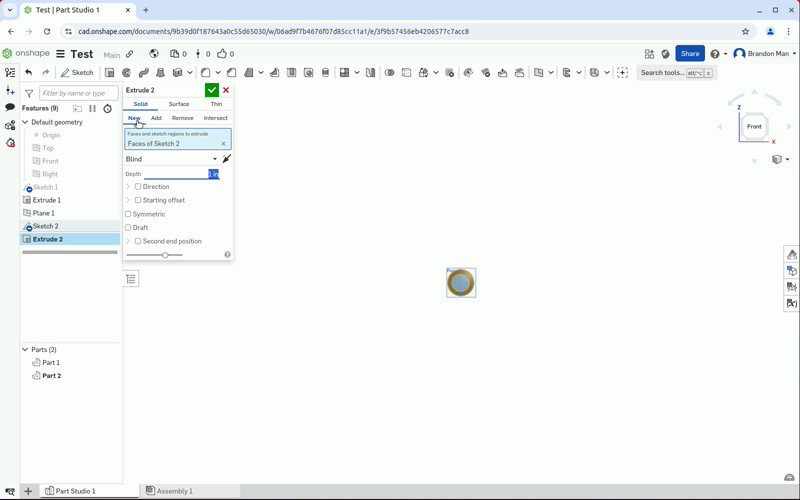
text(3.611)
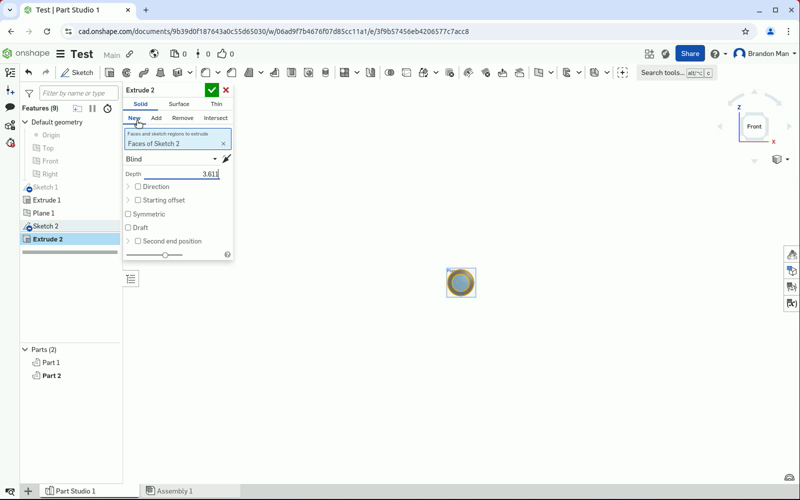
key(enter)
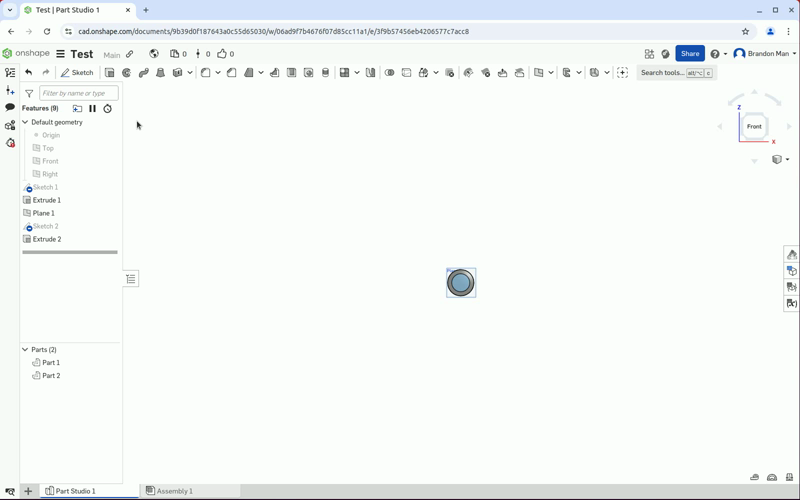
key(shift+h)
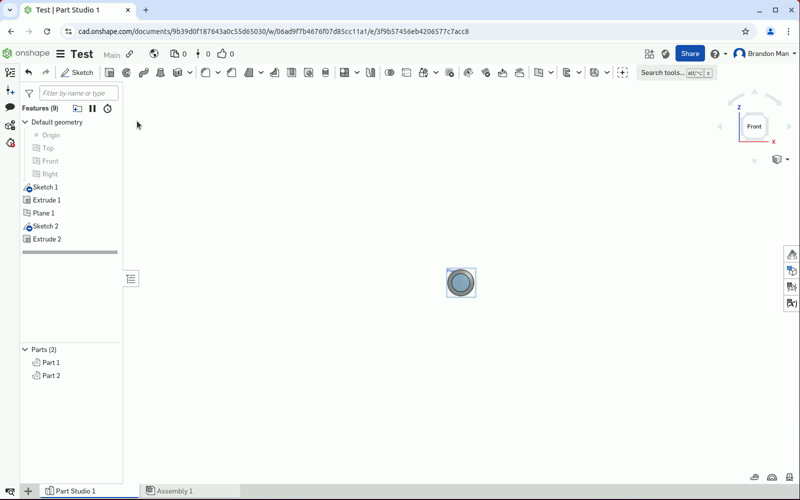
key(shift+h)
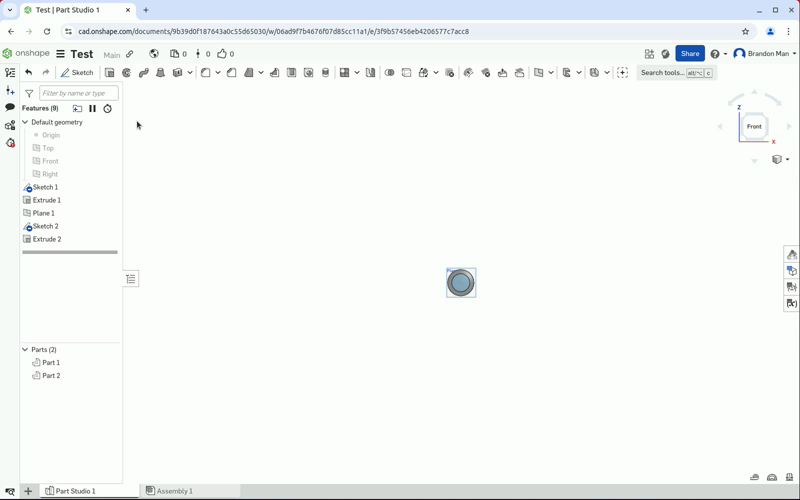
key(shift+7)
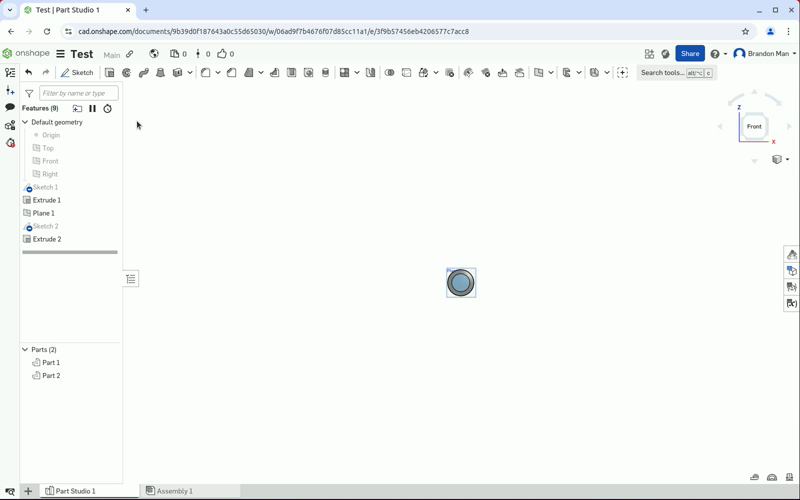
key(left, 2)
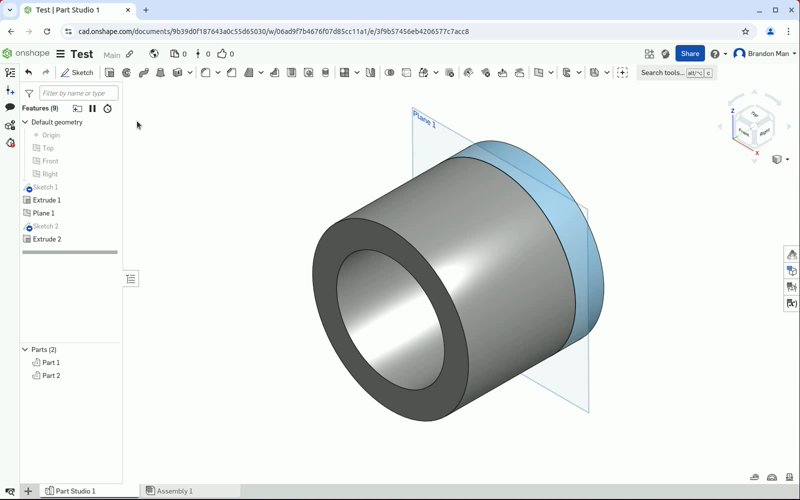
key(down, 2)
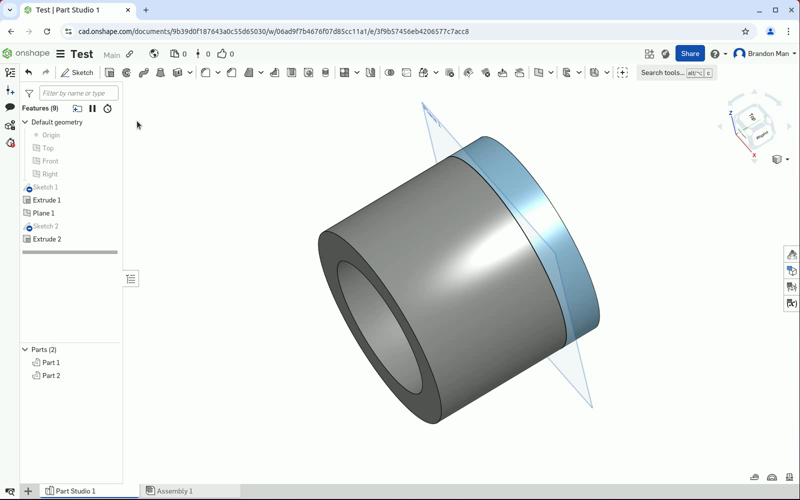
key(up, 2)
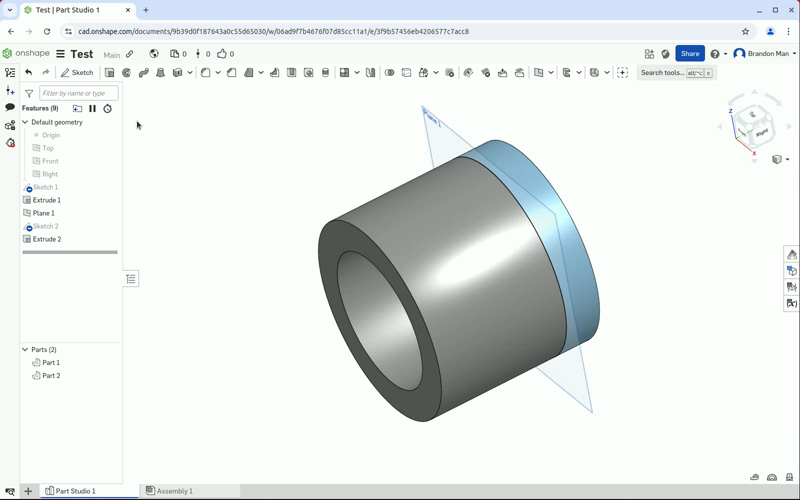
key(right, 2)
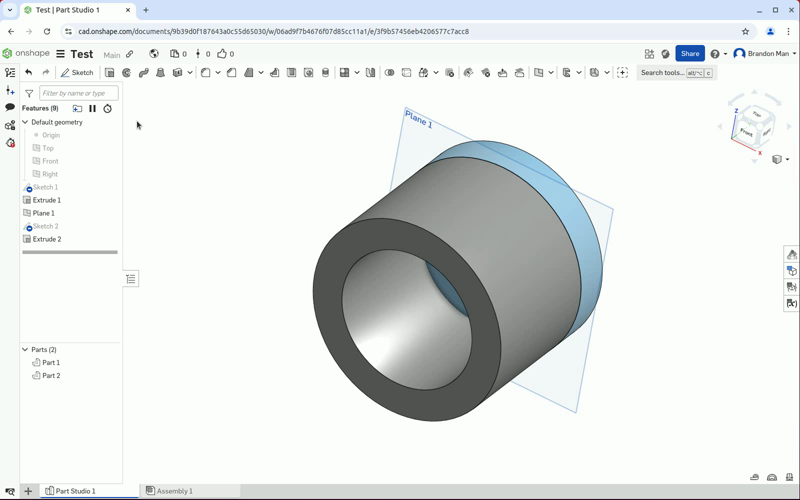
mouse_move(73, 189)
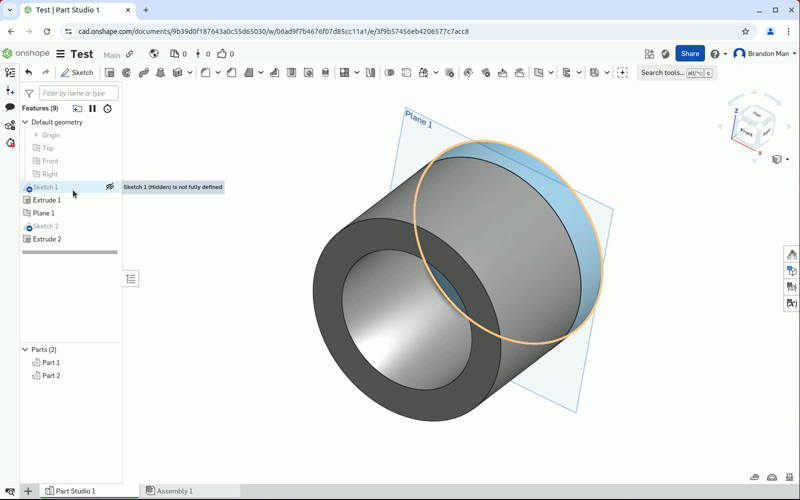
click(73, 189)